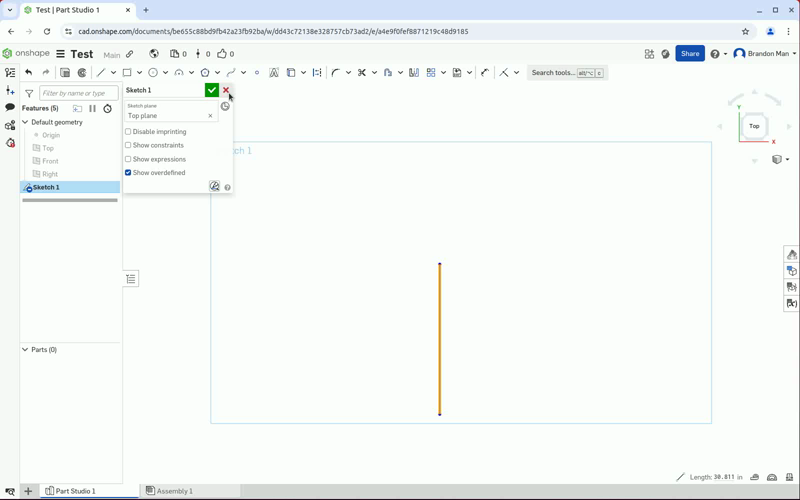
key(shift+h)
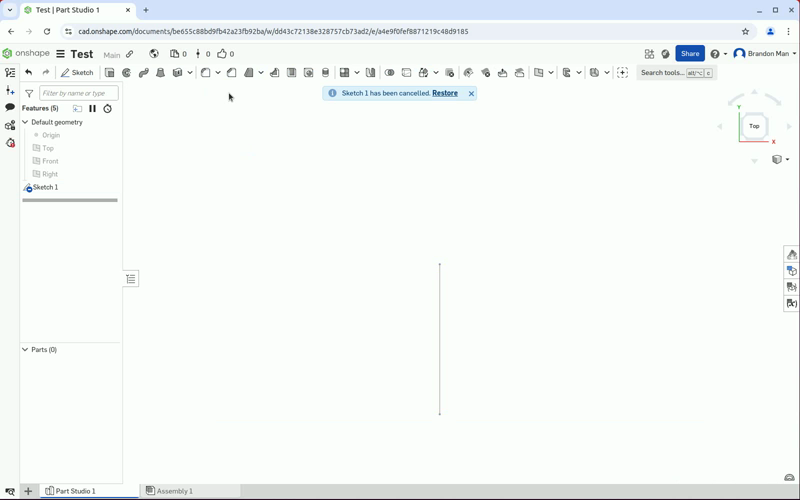
key(shift+s)
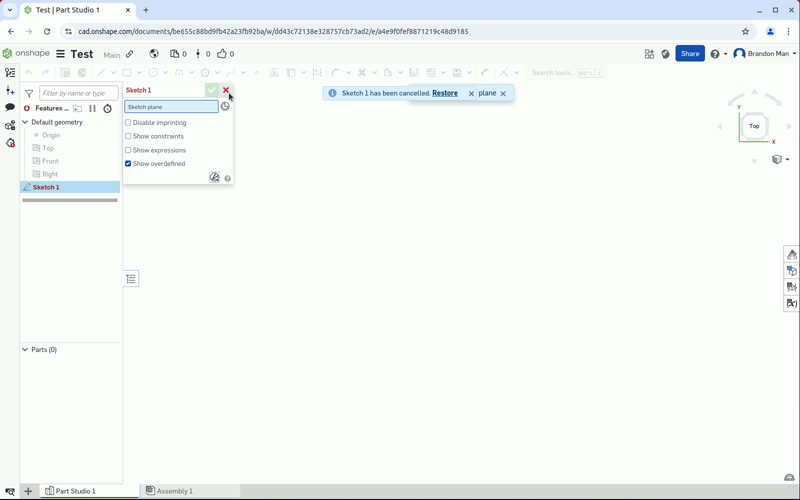
mouse_move(73, 150)
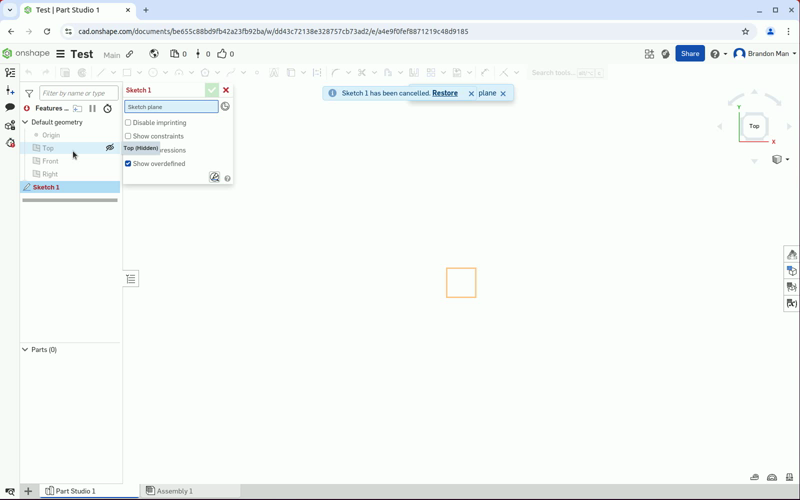
click(73, 150)
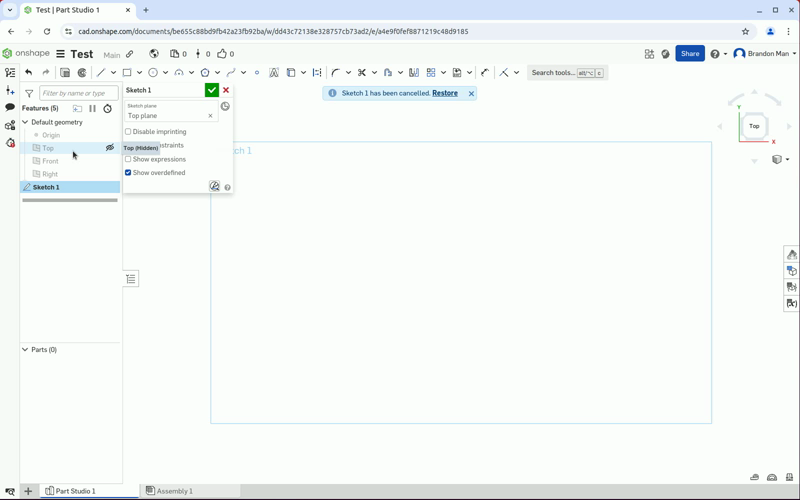
mouse_move(73, 352)
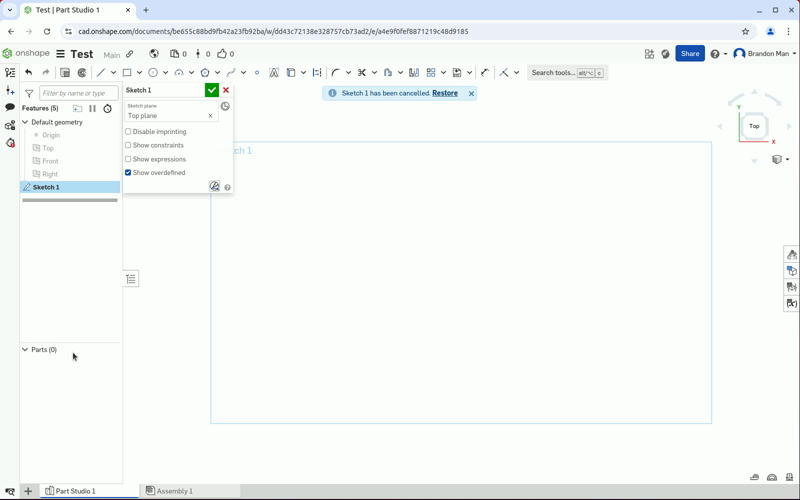
key(y)
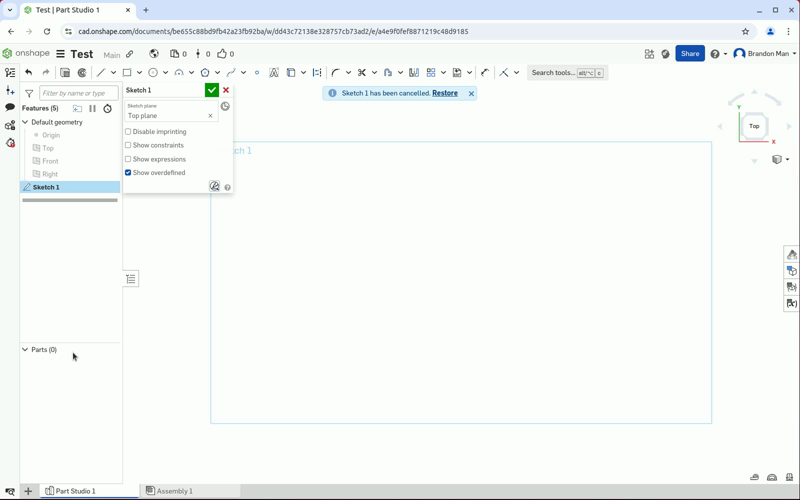
key(l)
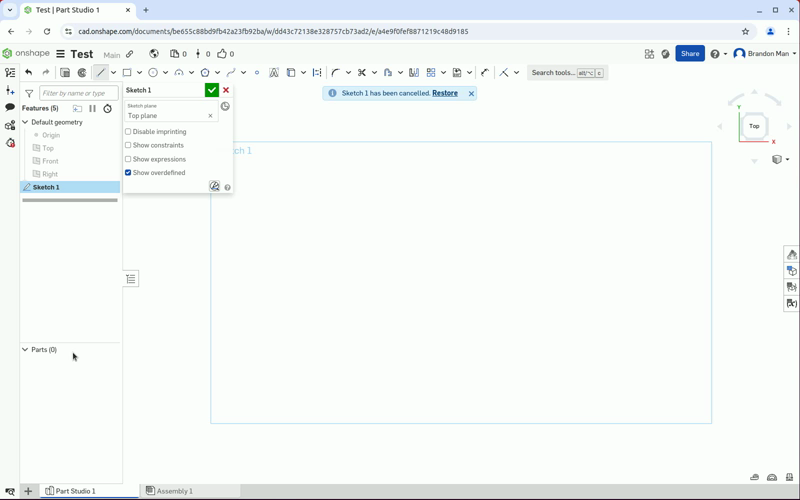
key_down(shift)
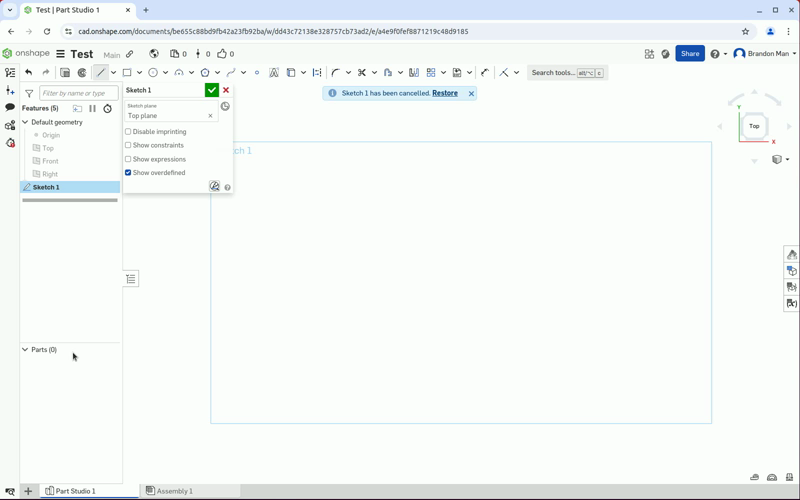
mouse_move(348, 367)
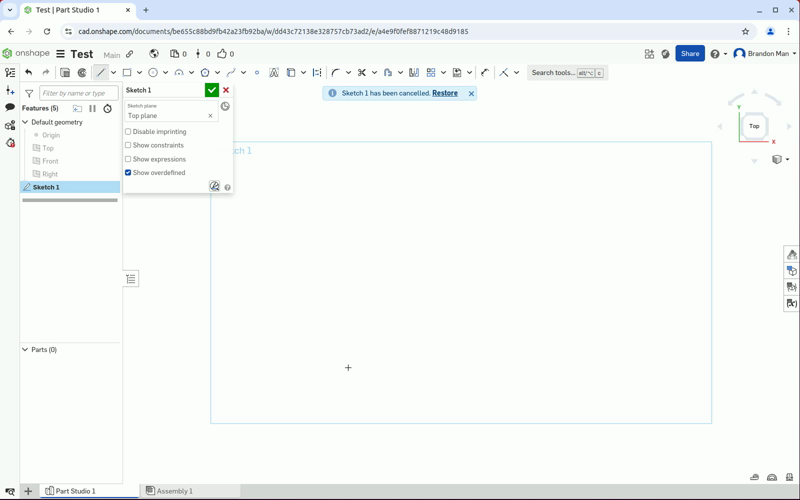
click(348, 367)
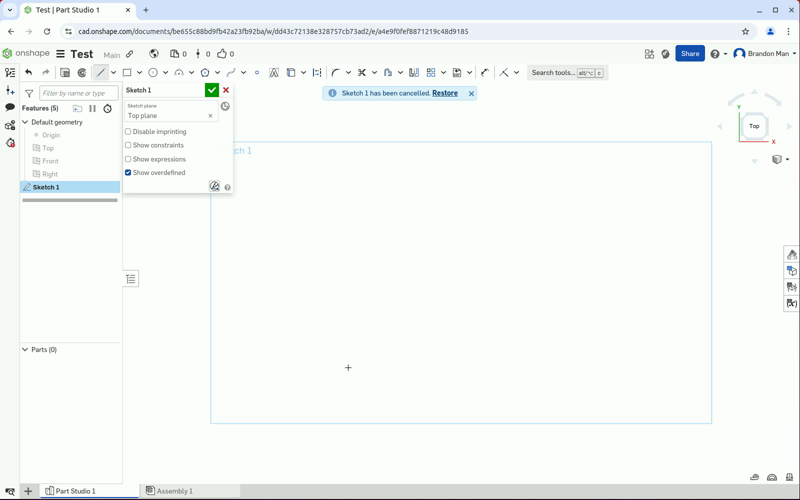
key_up(shift)
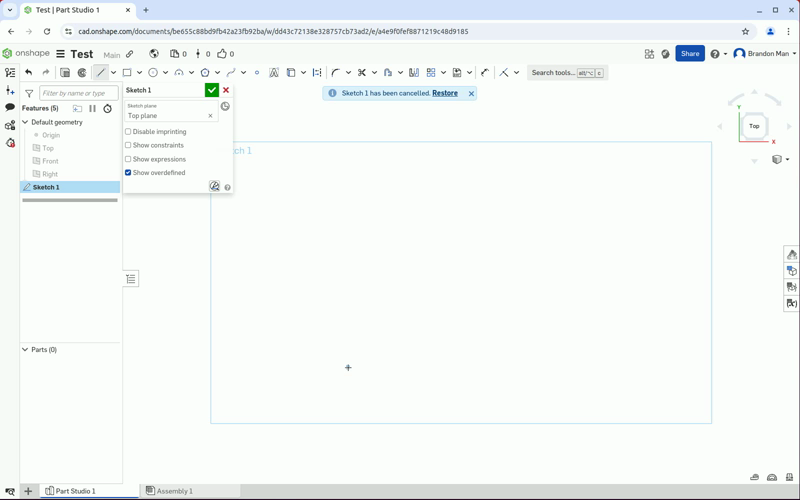
key_down(shift)
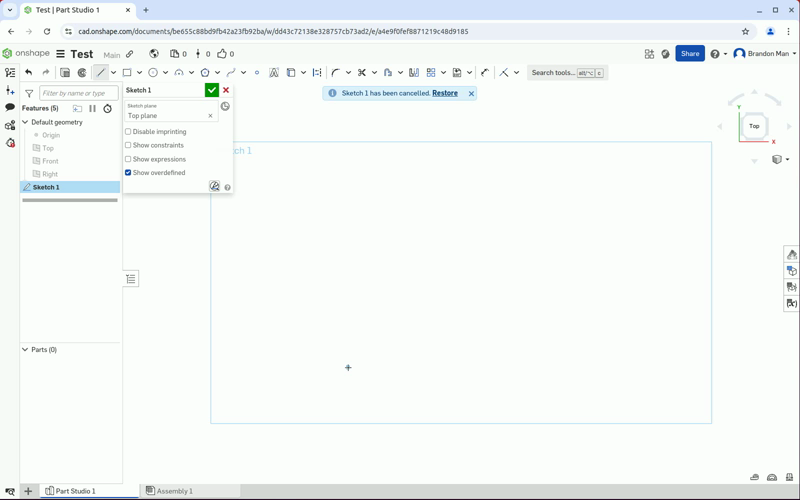
mouse_move(461, 367)
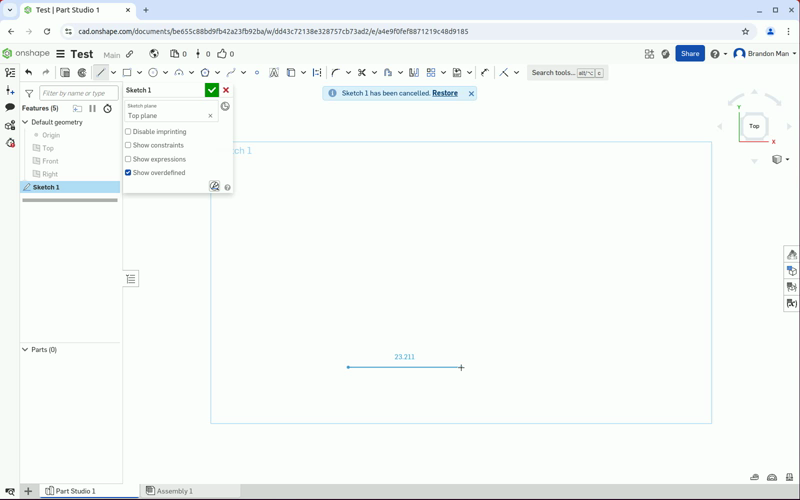
click(461, 367)
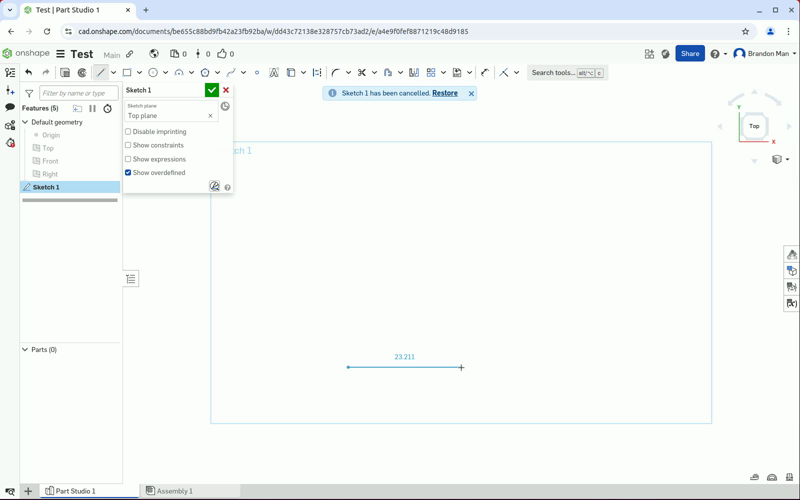
key_up(shift)
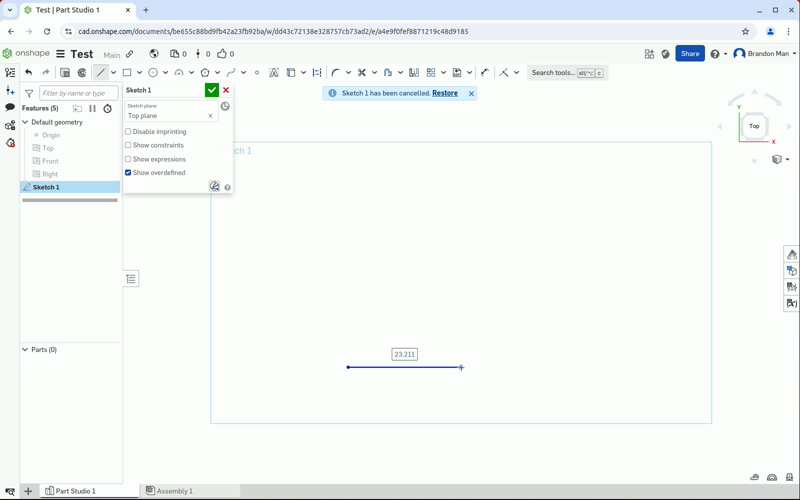
key_down(shift)
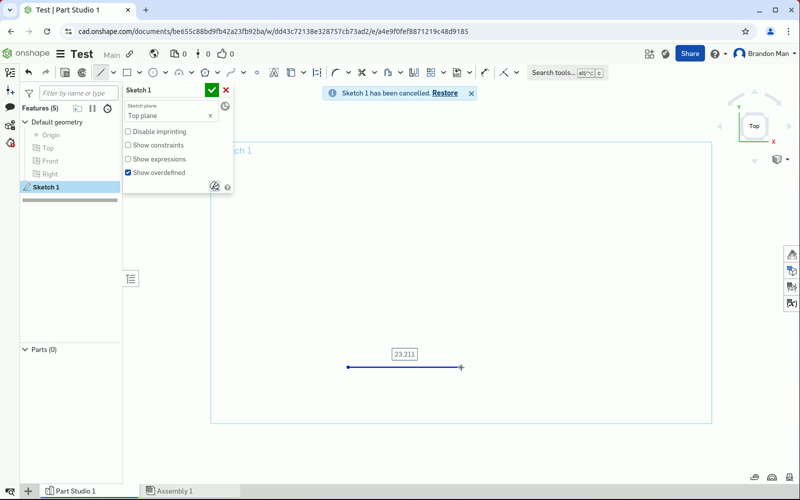
mouse_move(572, 367)
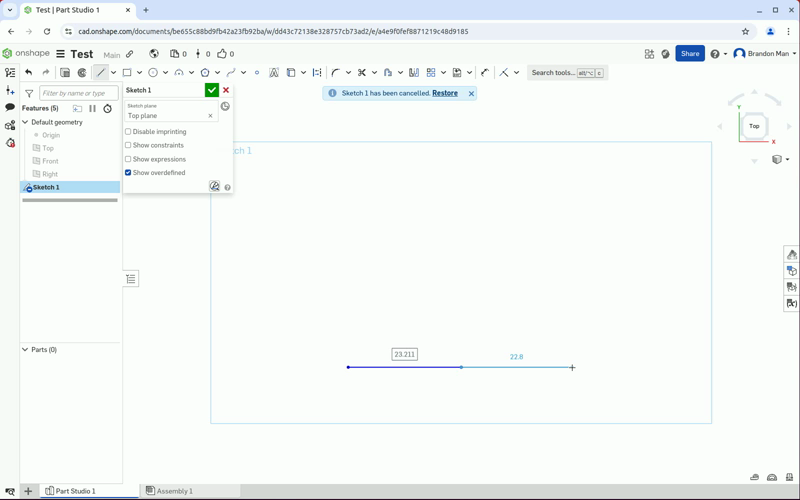
click(572, 367)
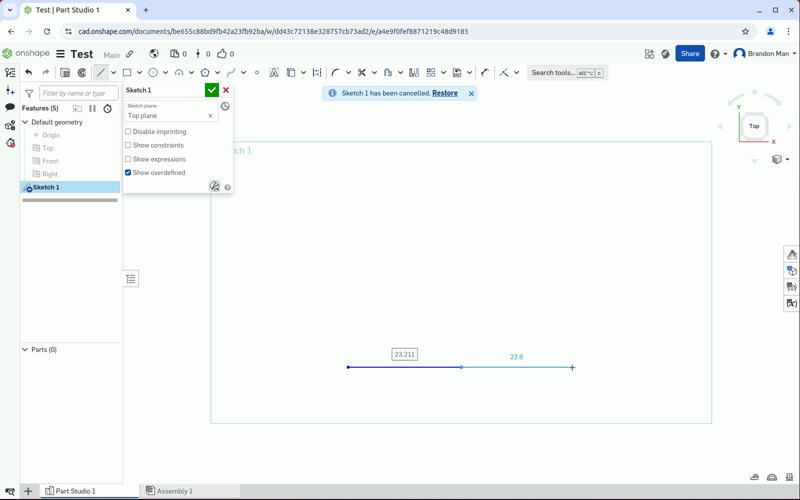
key_up(shift)
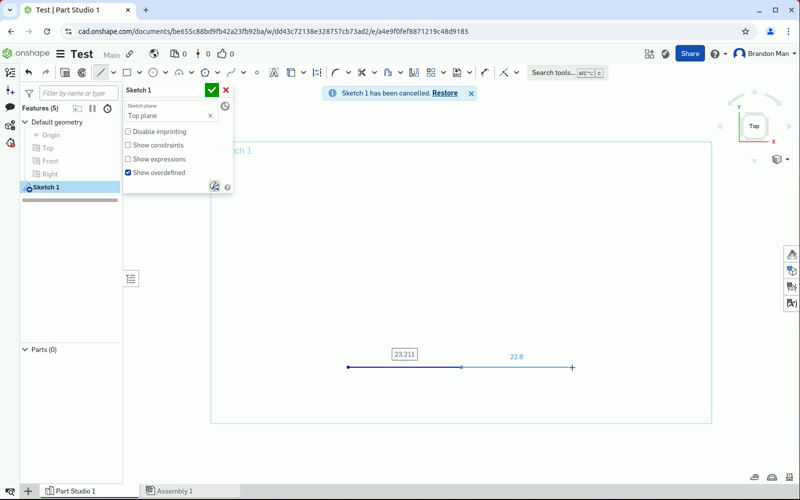
key_down(shift)
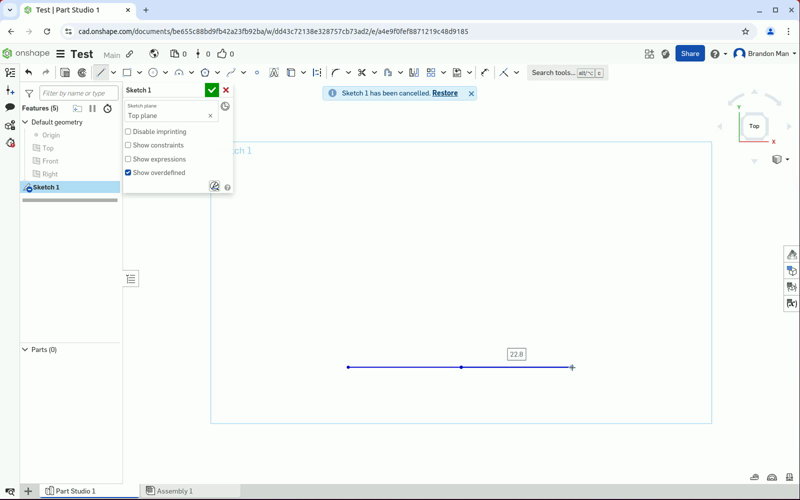
mouse_move(589, 367)
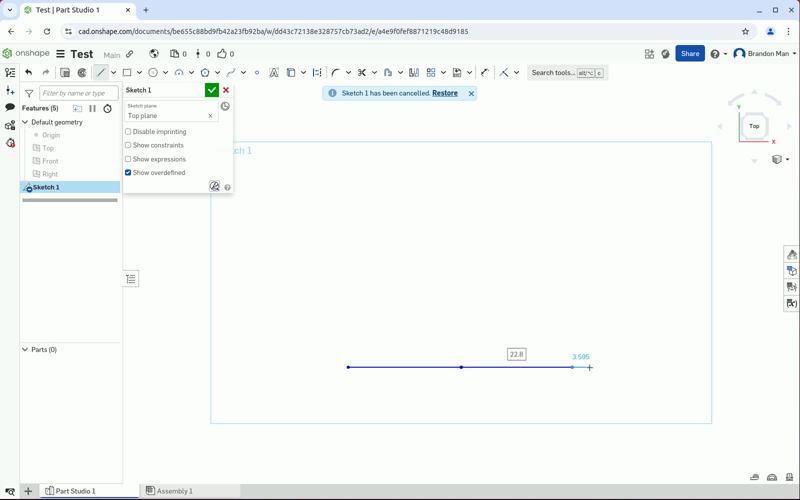
mouse_move(572, 343)
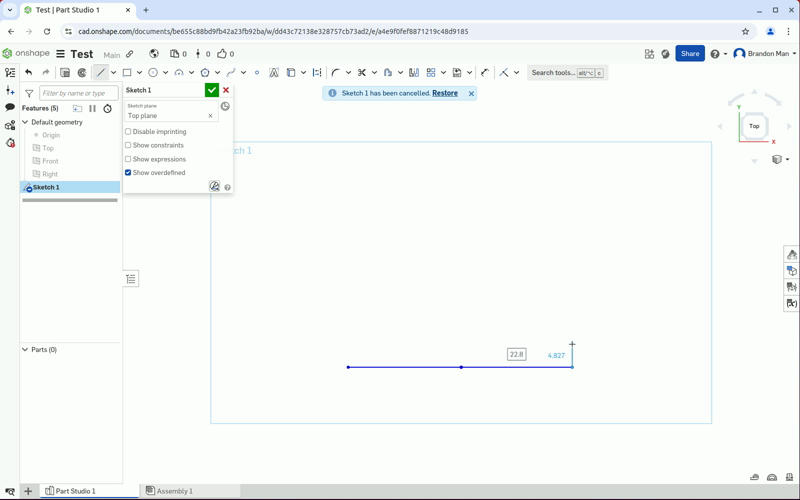
click(572, 343)
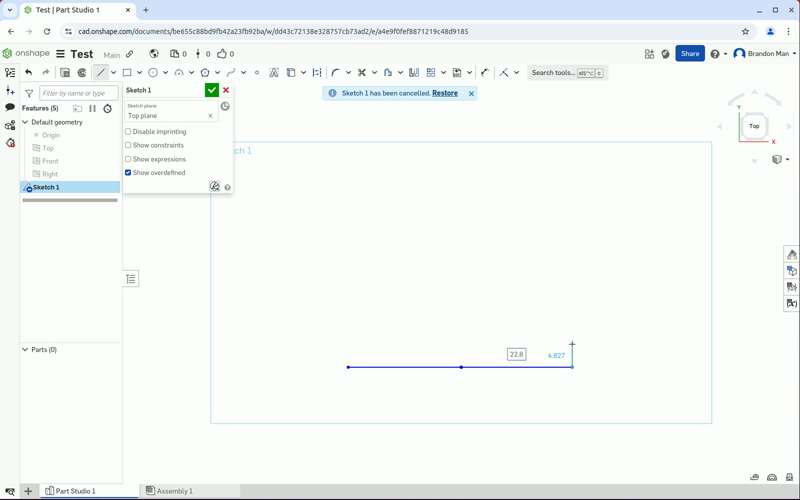
key_up(shift)
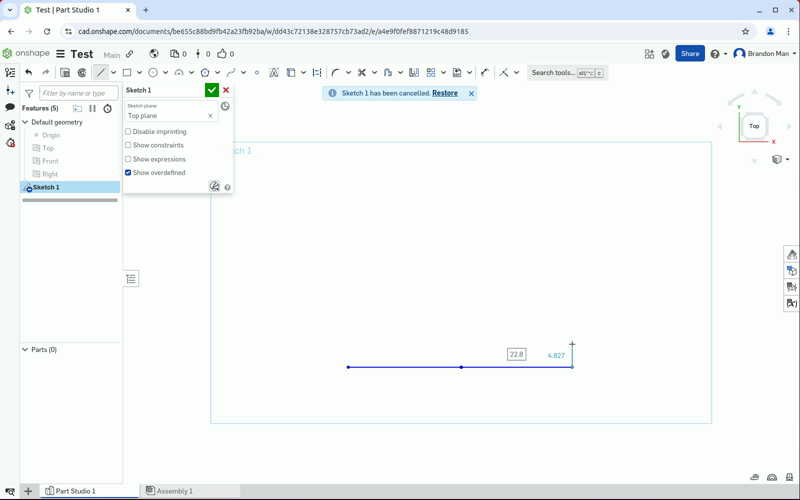
key_down(shift)
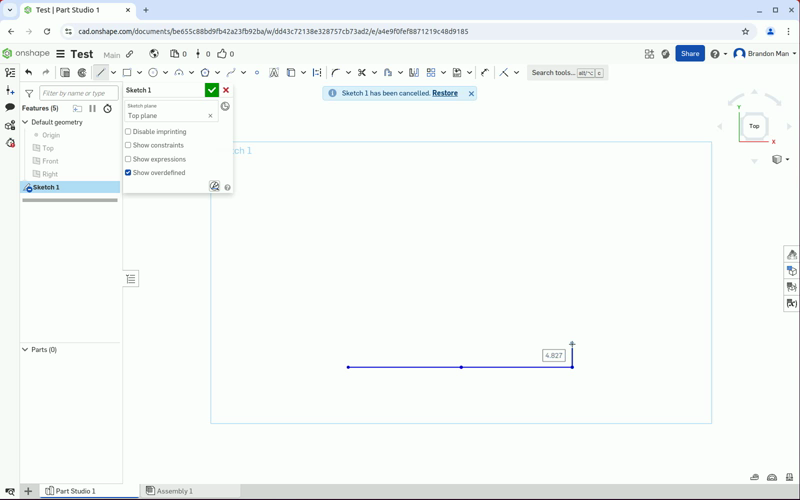
mouse_move(482, 343)
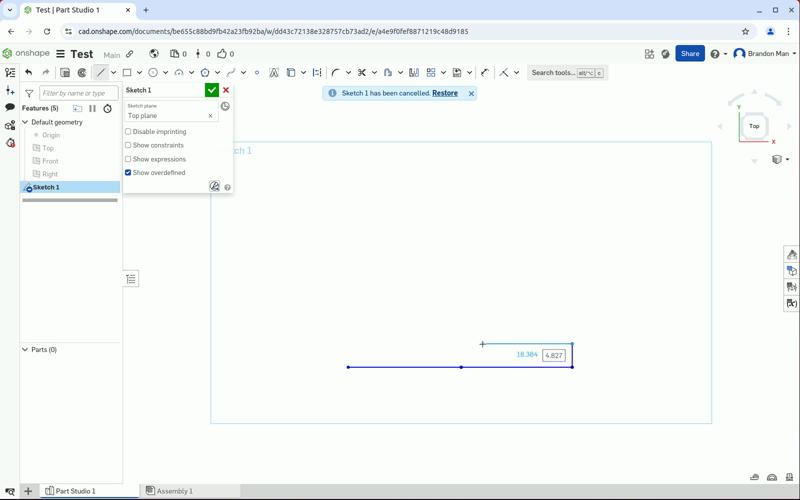
click(482, 343)
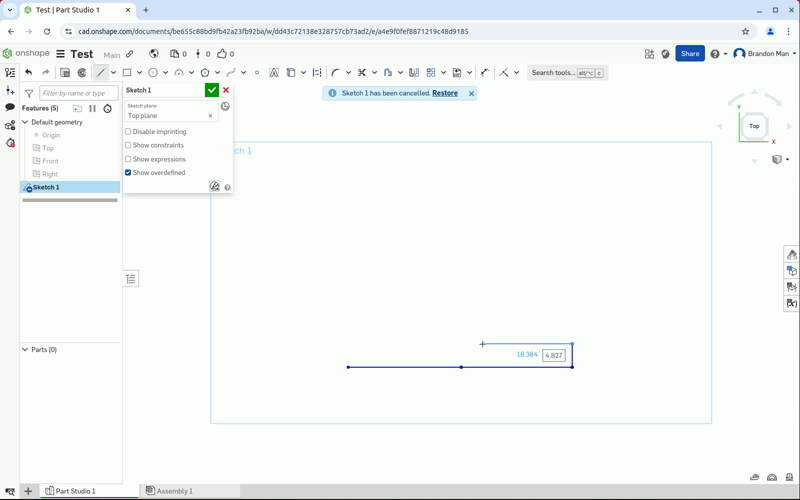
key_up(shift)
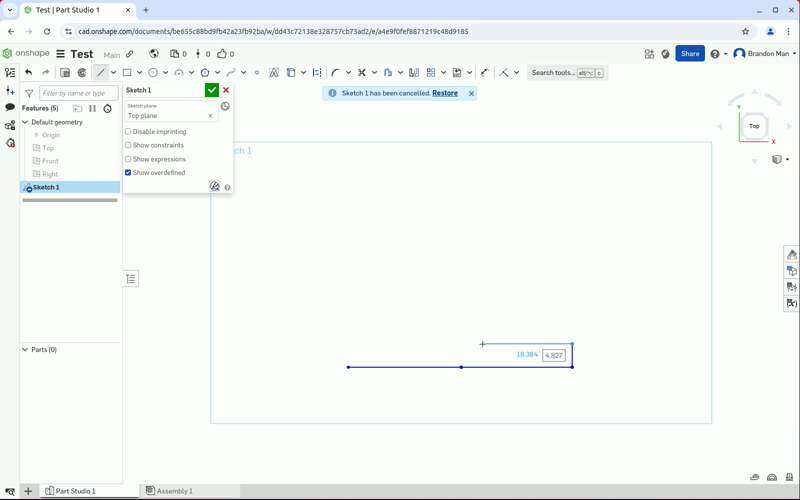
key_down(shift)
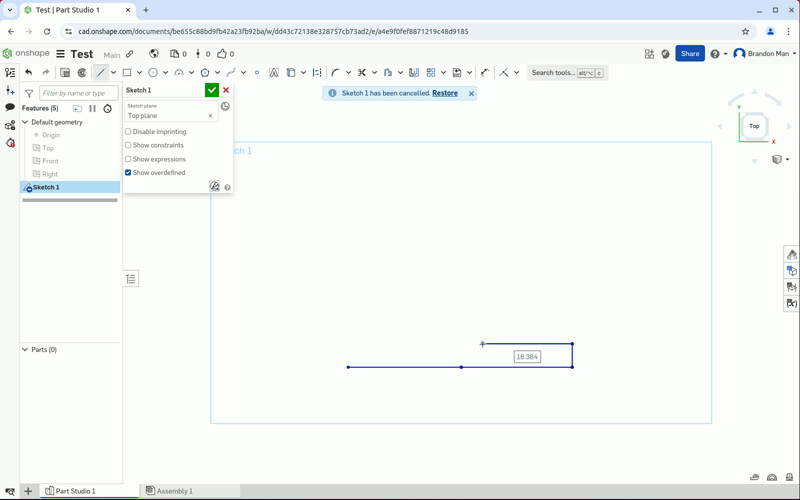
mouse_move(482, 282)
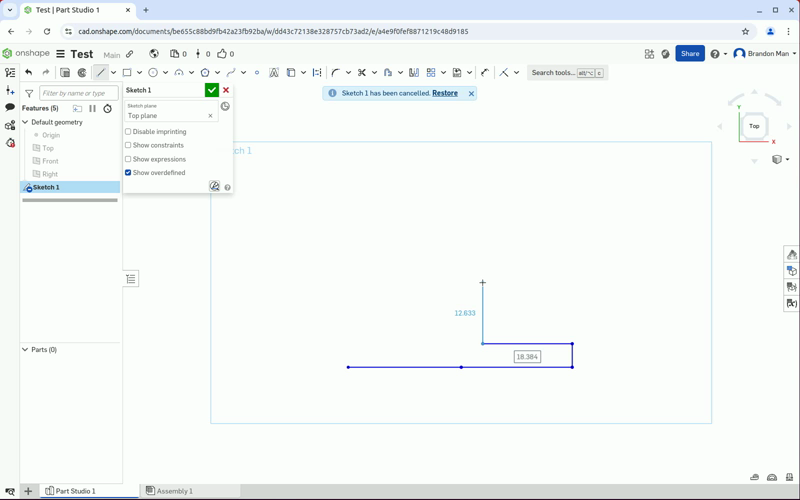
click(482, 282)
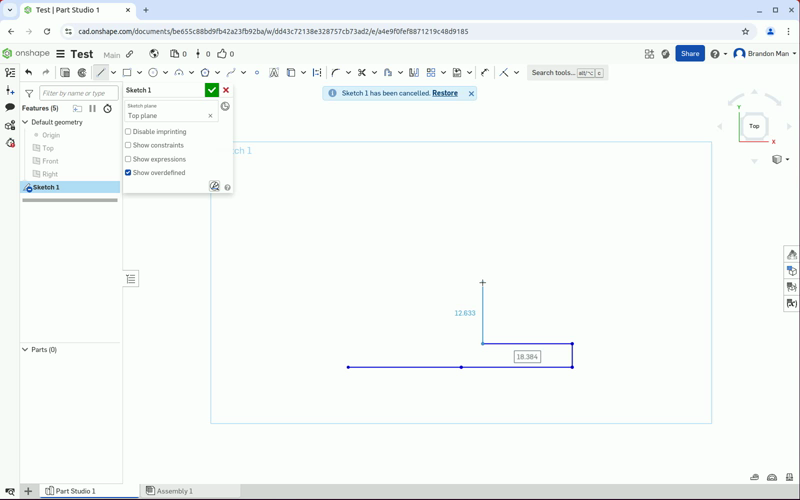
key_up(shift)
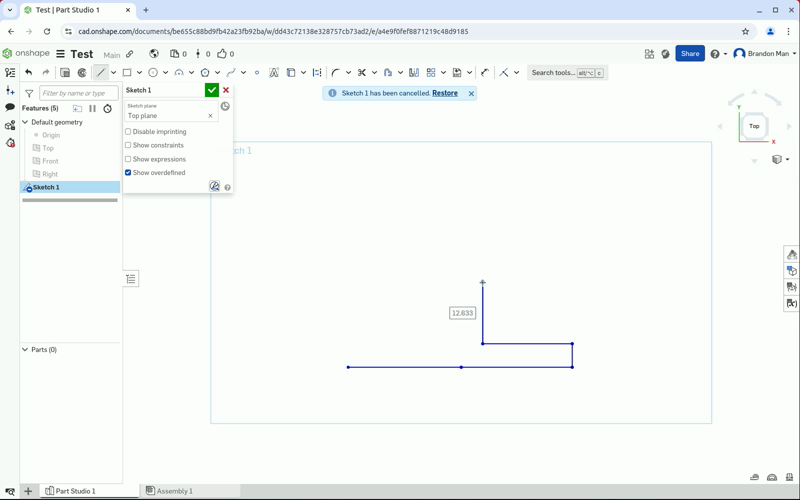
key_down(shift)
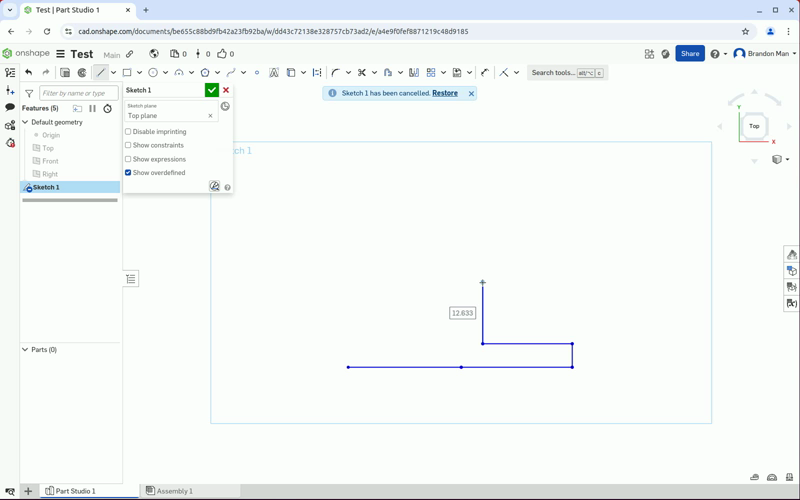
mouse_move(572, 282)
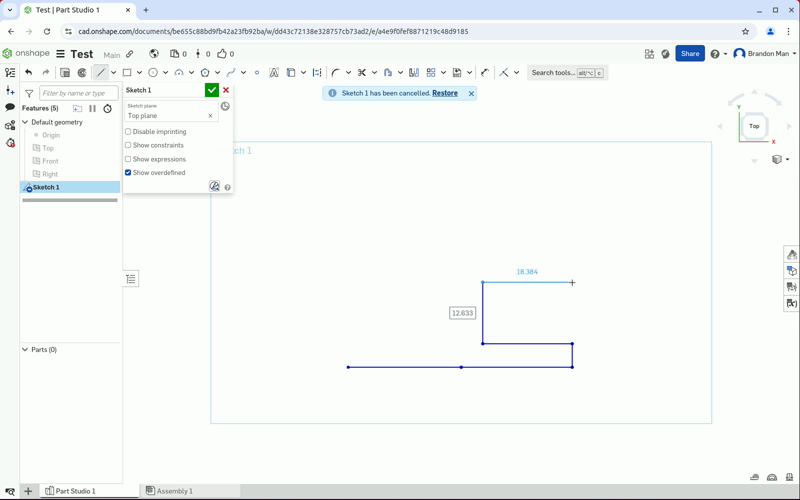
click(572, 282)
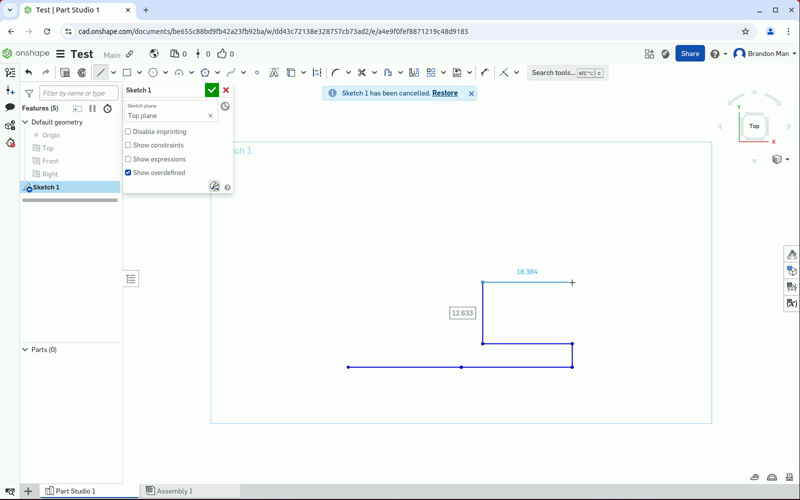
key_up(shift)
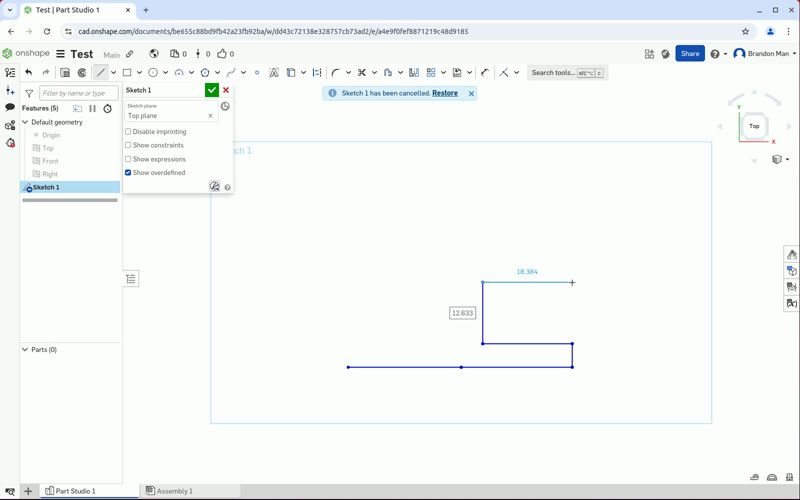
key_down(shift)
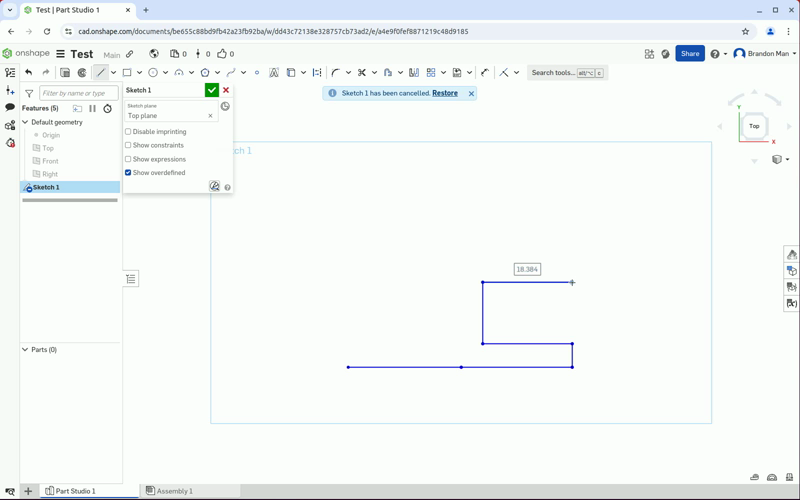
mouse_move(589, 282)
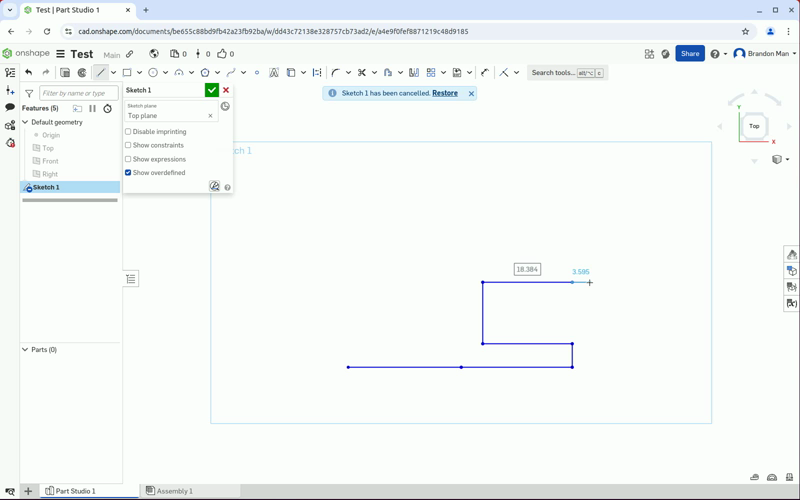
mouse_move(572, 261)
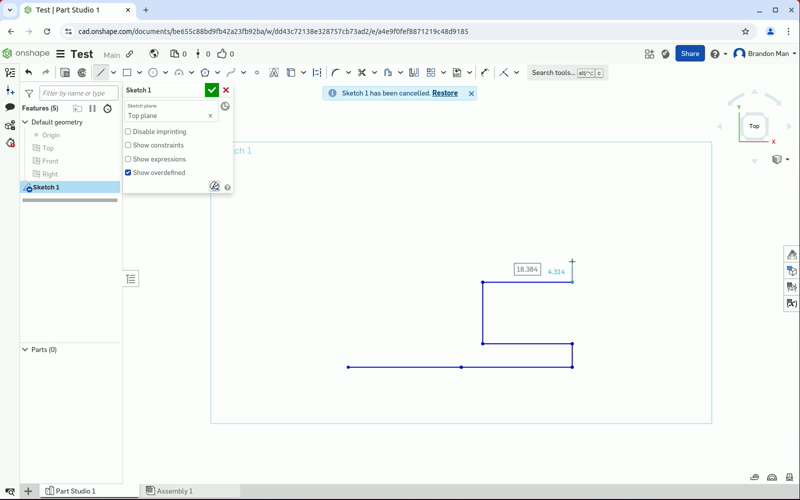
click(572, 261)
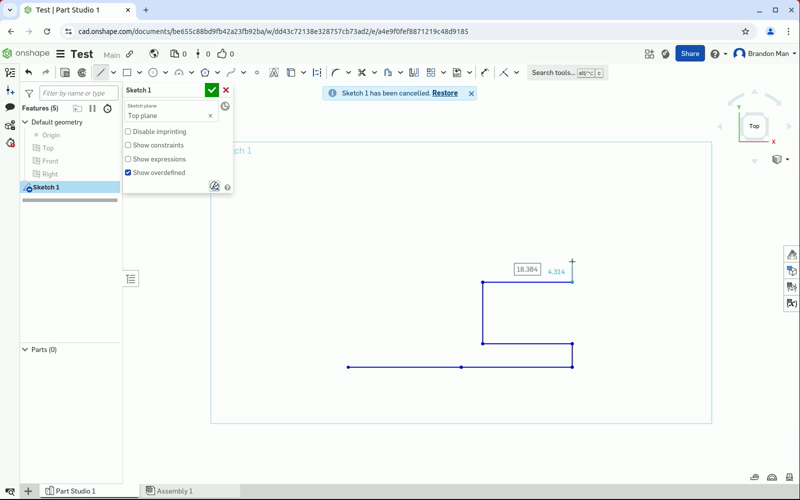
key_up(shift)
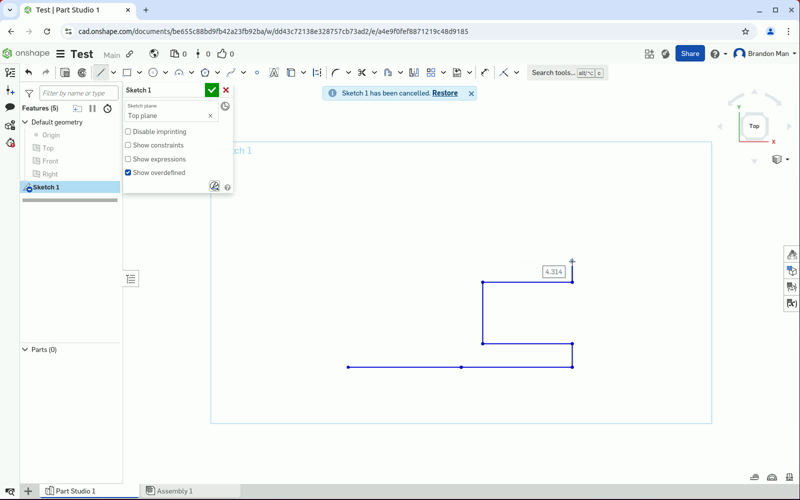
key_down(shift)
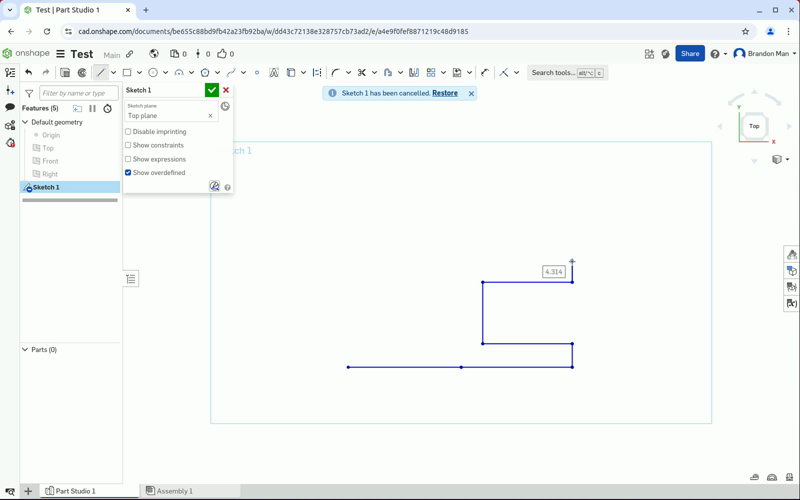
mouse_move(461, 261)
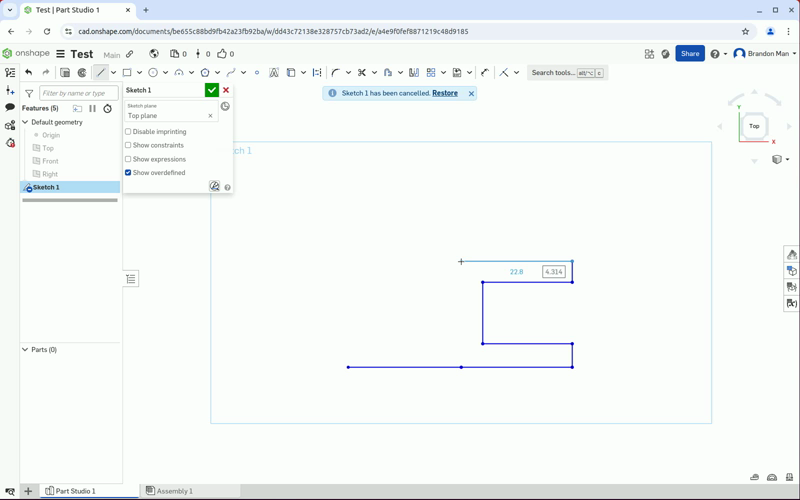
click(461, 261)
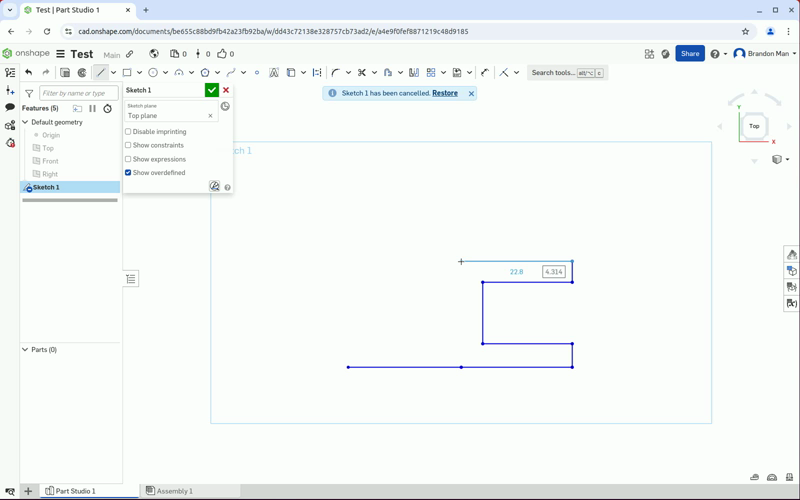
key_up(shift)
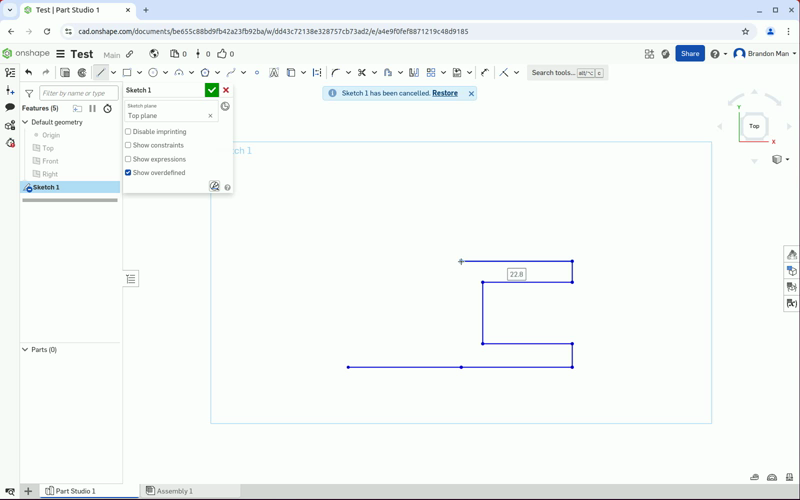
key_down(shift)
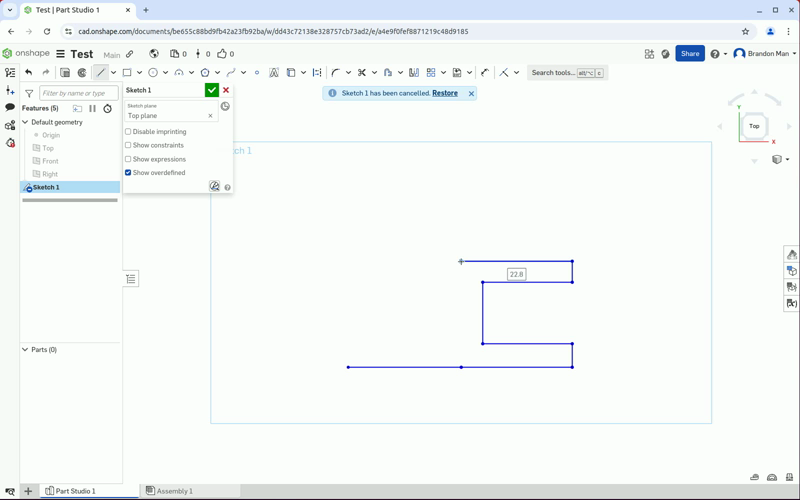
mouse_move(461, 343)
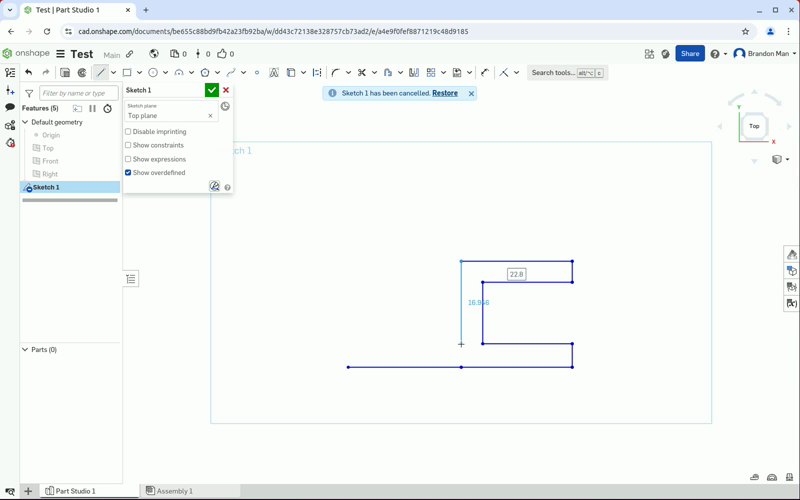
click(461, 343)
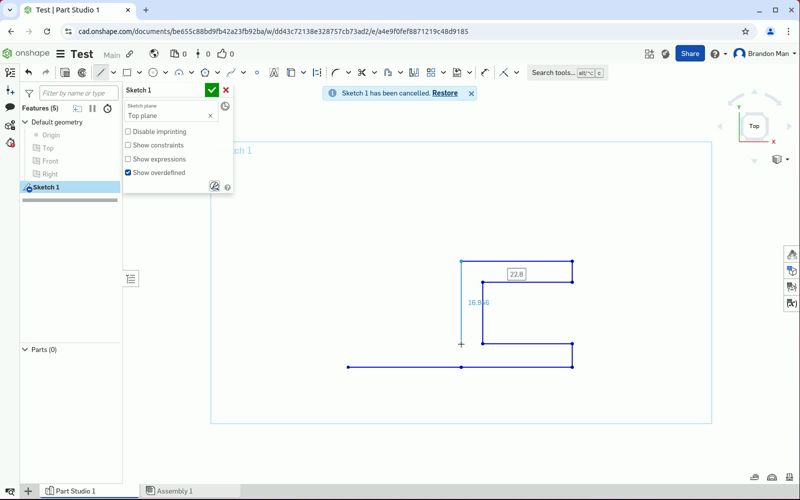
key_up(shift)
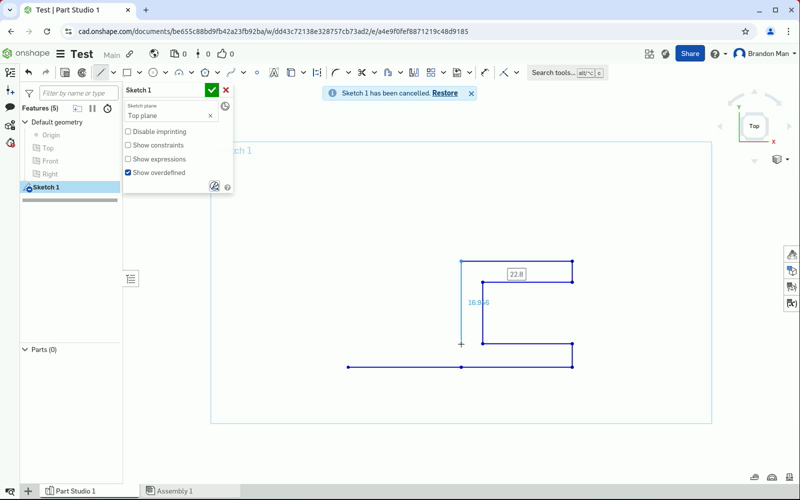
key_down(shift)
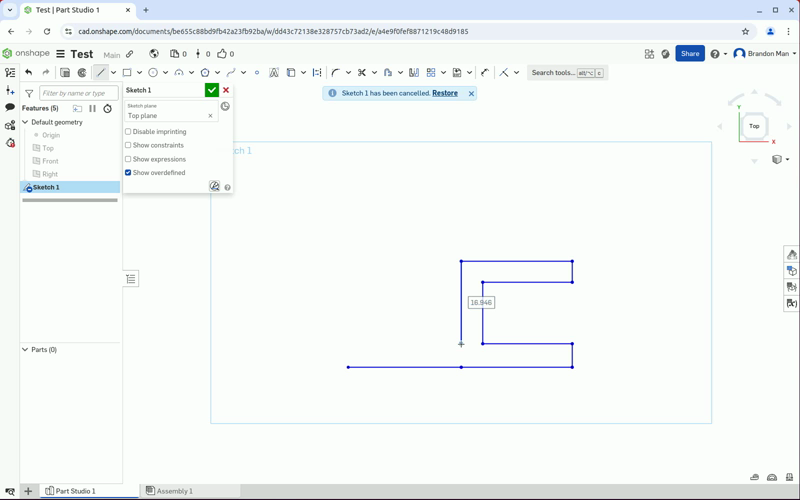
mouse_move(348, 343)
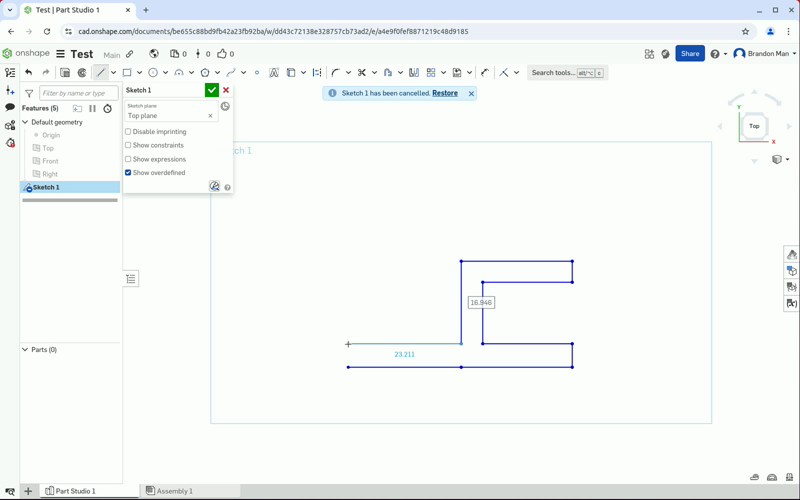
click(348, 343)
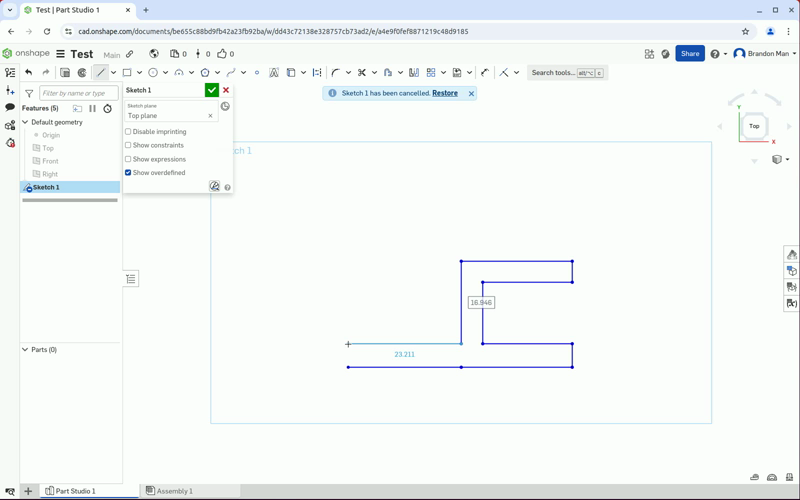
key_up(shift)
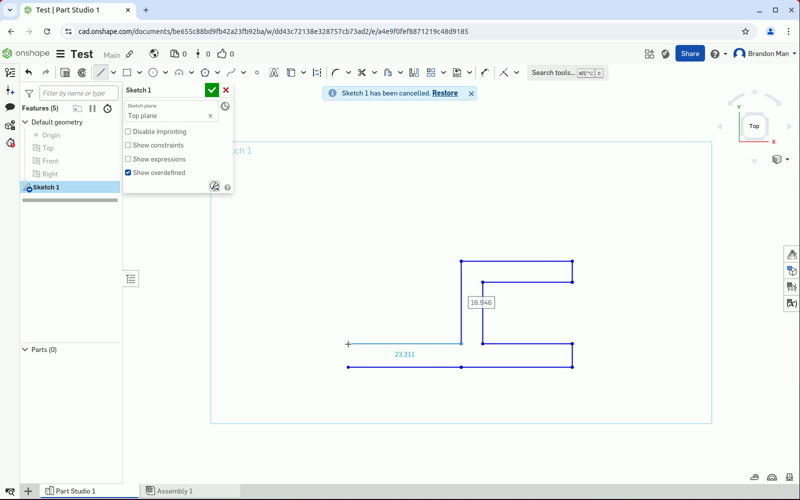
mouse_move(378, 343)
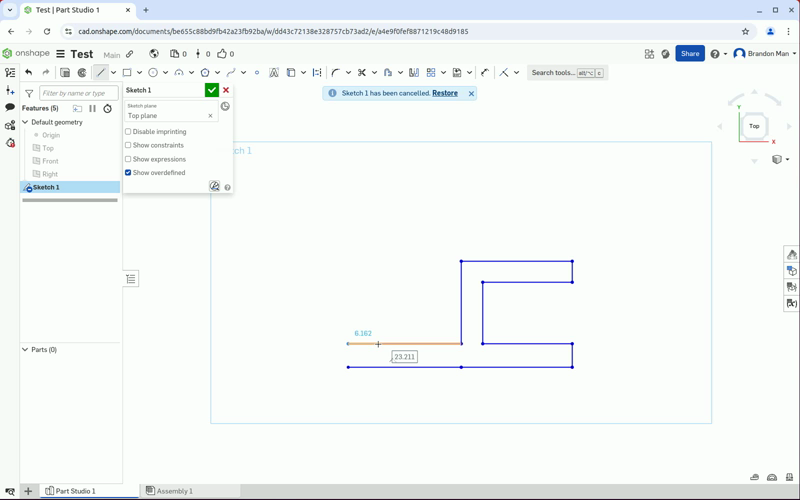
key_down(shift)
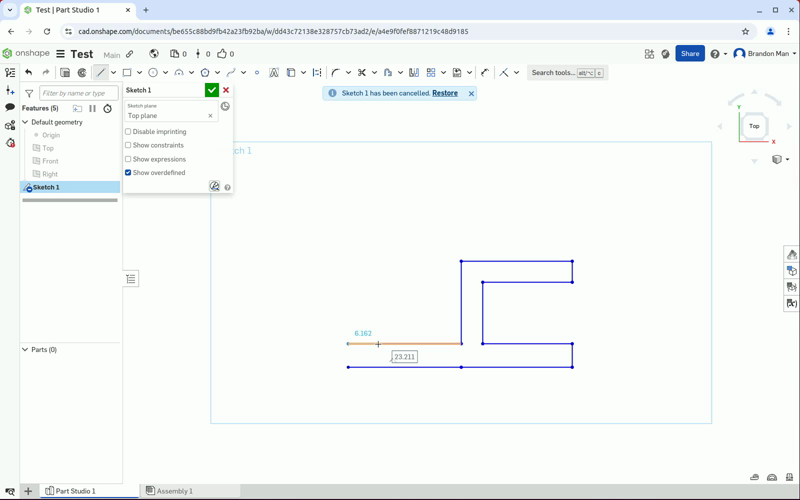
mouse_move(348, 367)
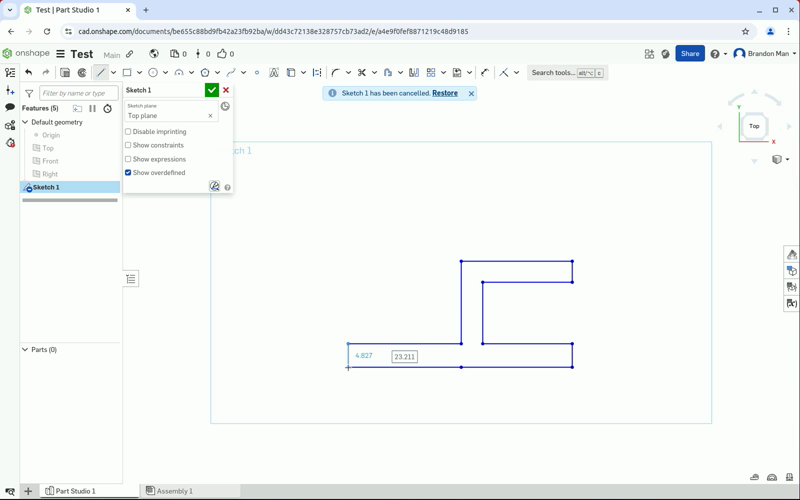
key_up(shift)
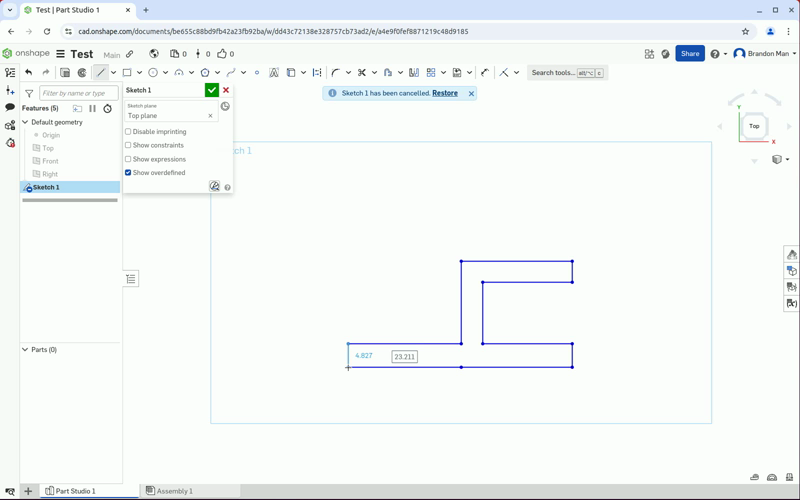
click(348, 367)
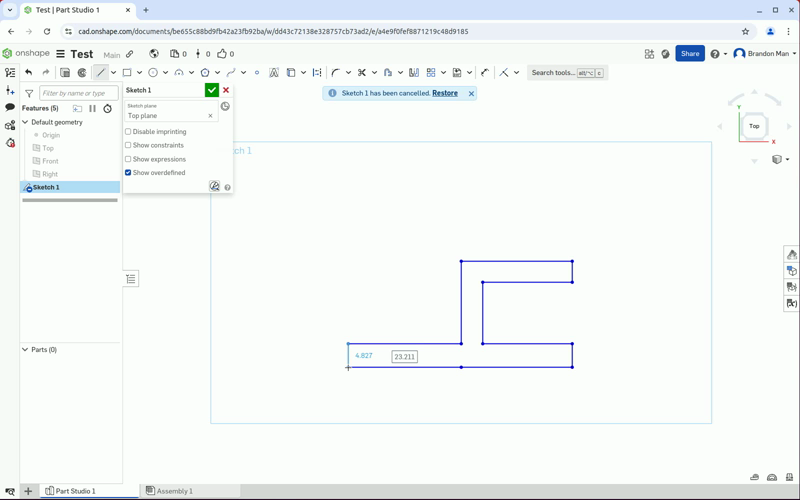
key(esc)
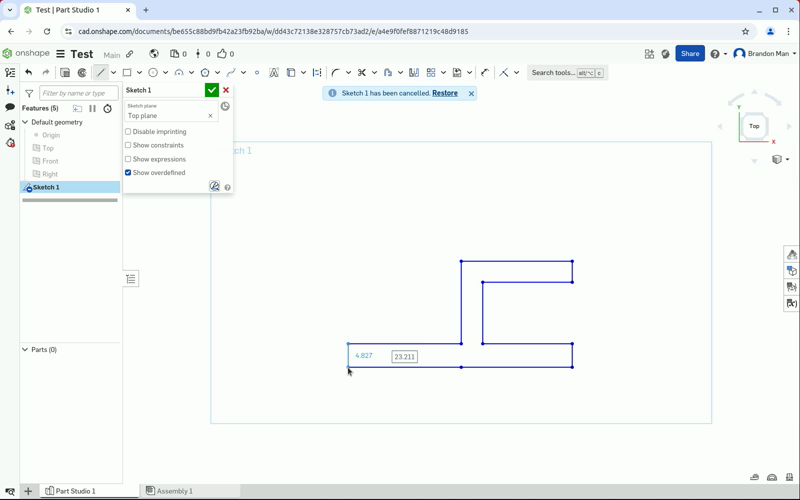
mouse_move(444, 355)
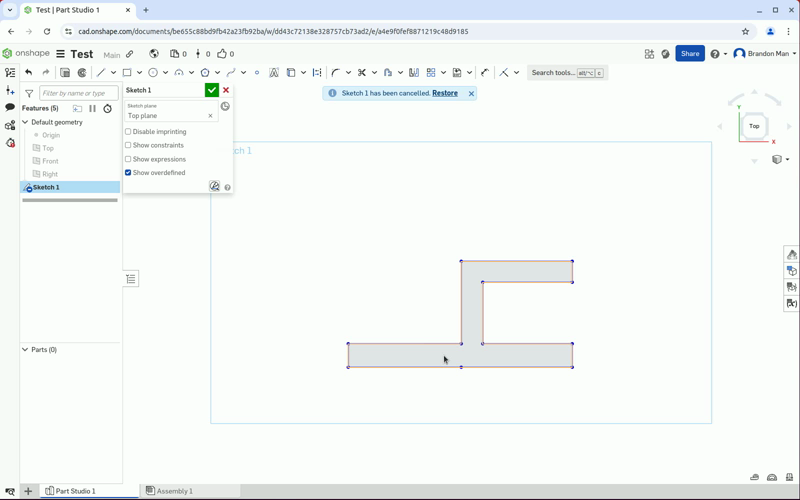
click(444, 355)
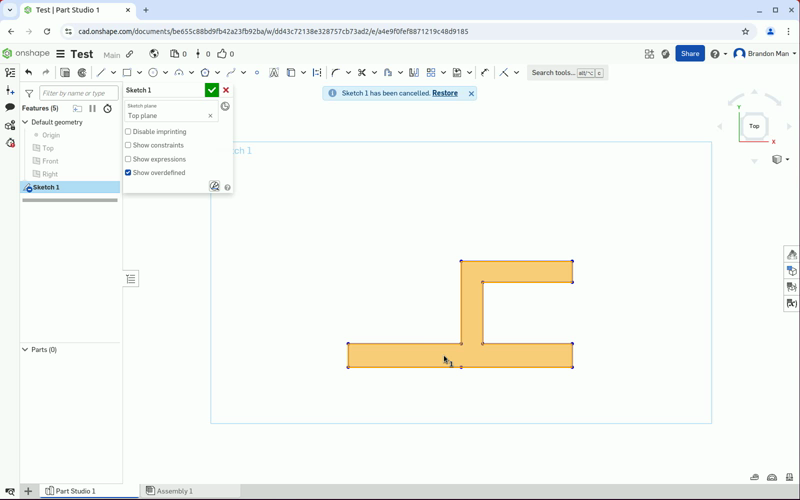
mouse_move(73, 352)
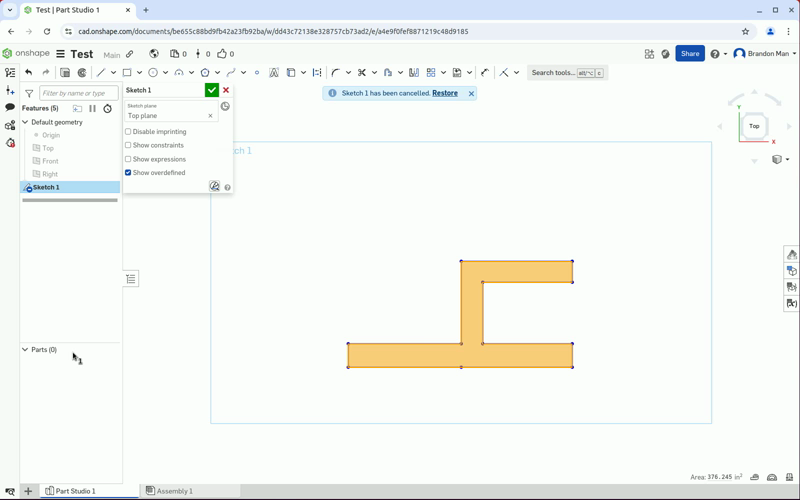
key(shift+y)
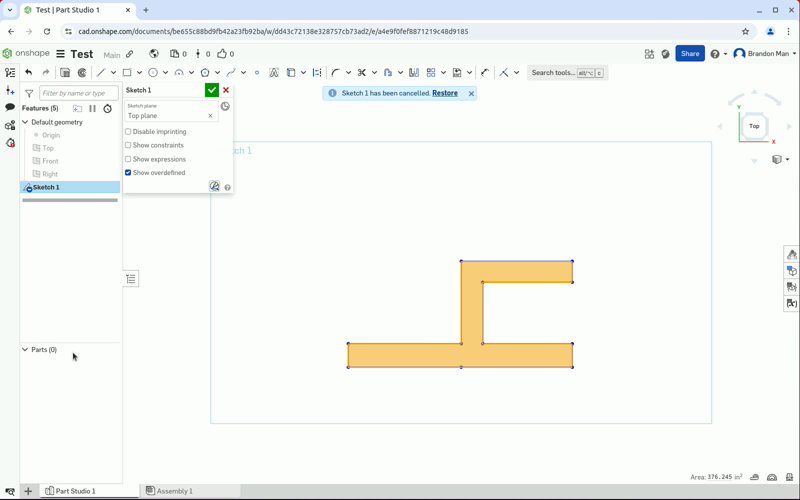
key(shift+e)
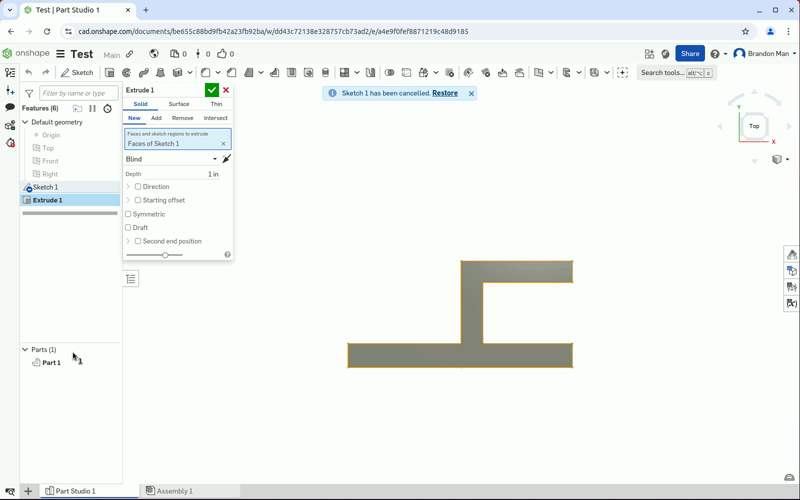
mouse_move(143, 106)
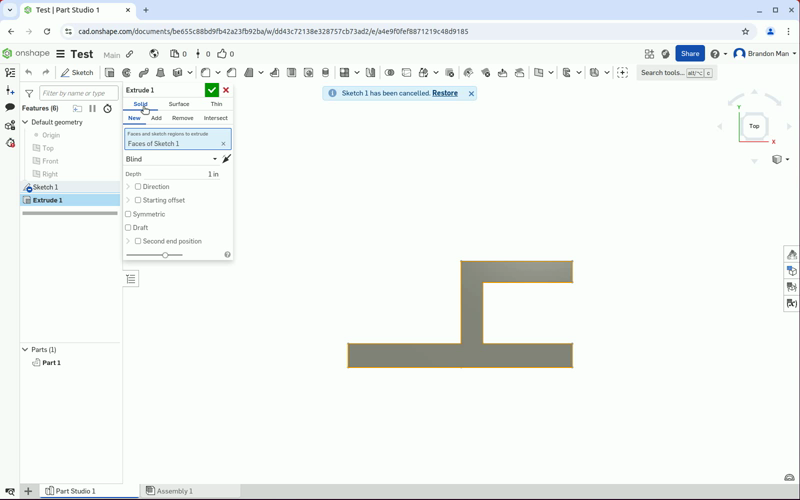
click(143, 106)
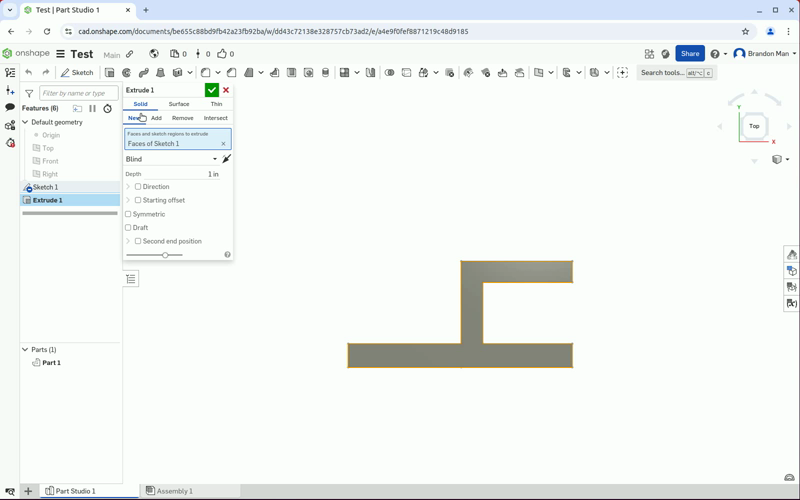
mouse_move(137, 120)
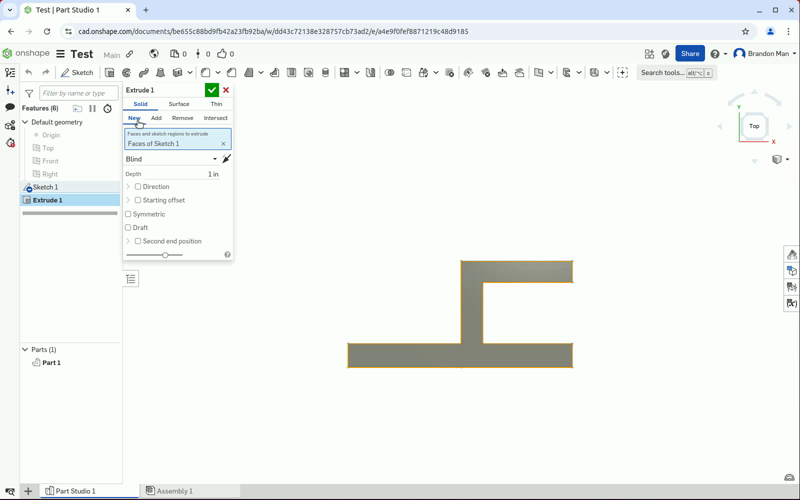
click(137, 120)
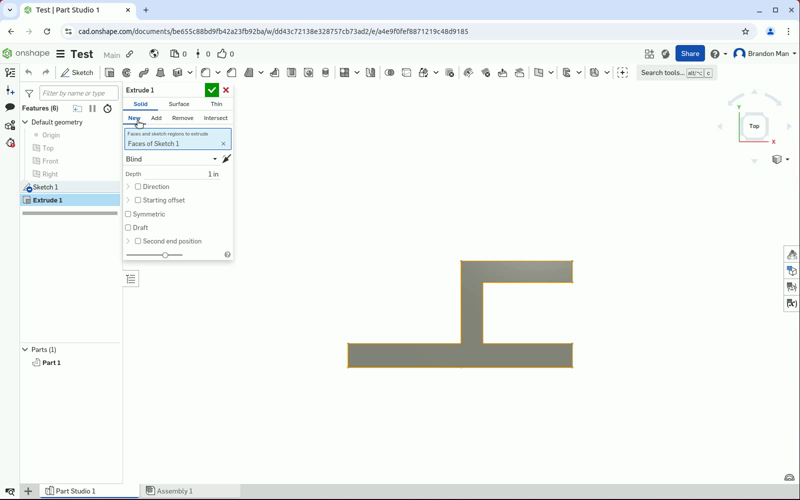
key(tab, 4)
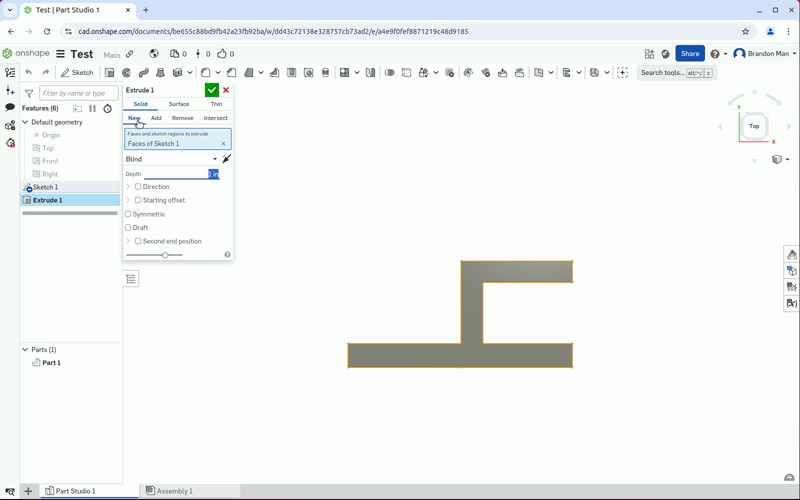
text(23.108)
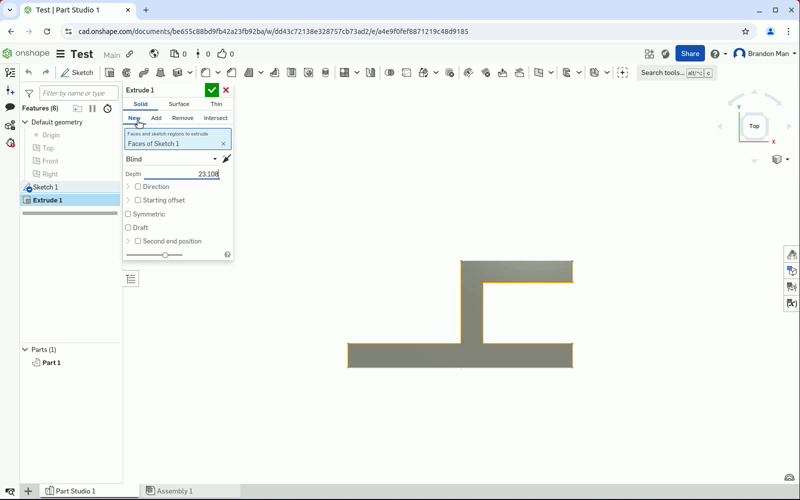
key(enter)
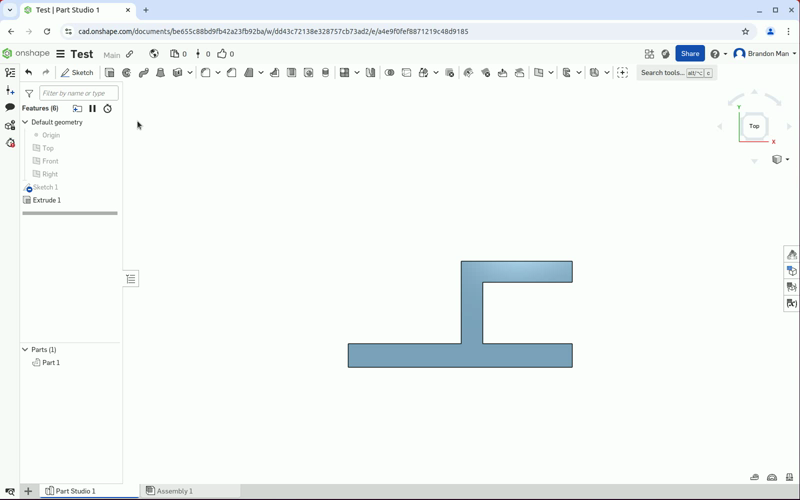
key(shift+h)
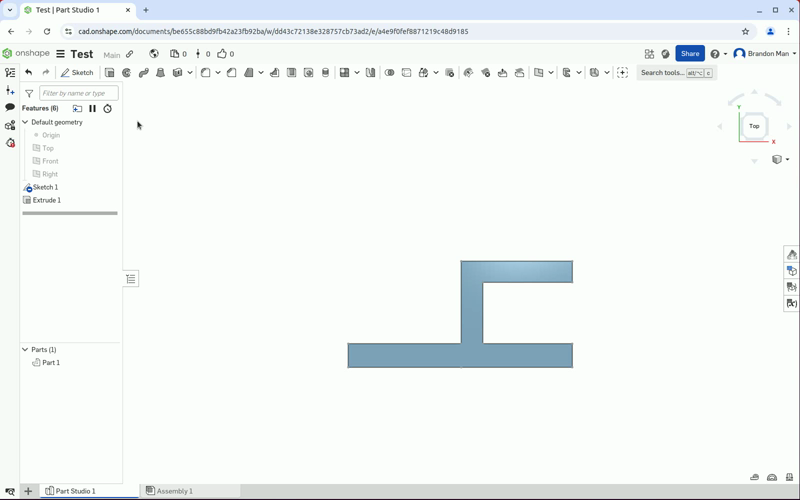
key(shift+h)
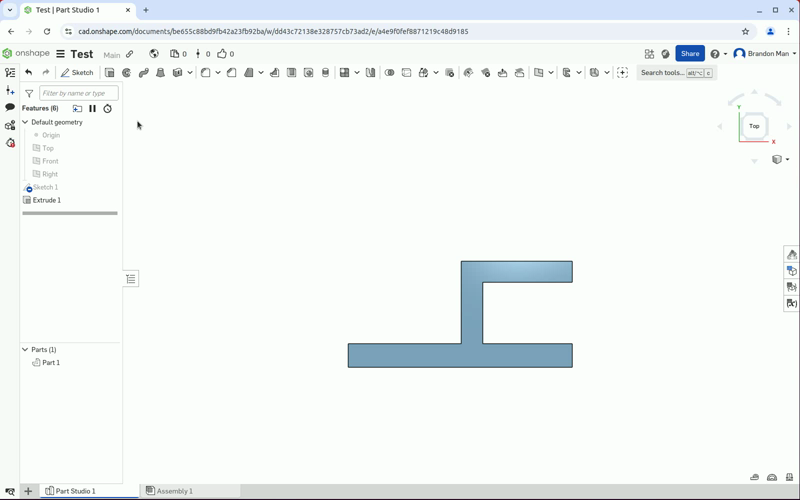
mouse_move(73, 189)
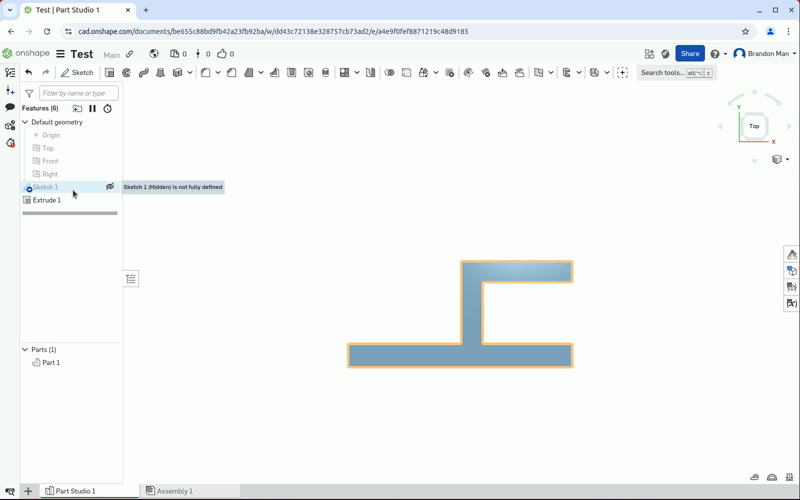
click(73, 189)
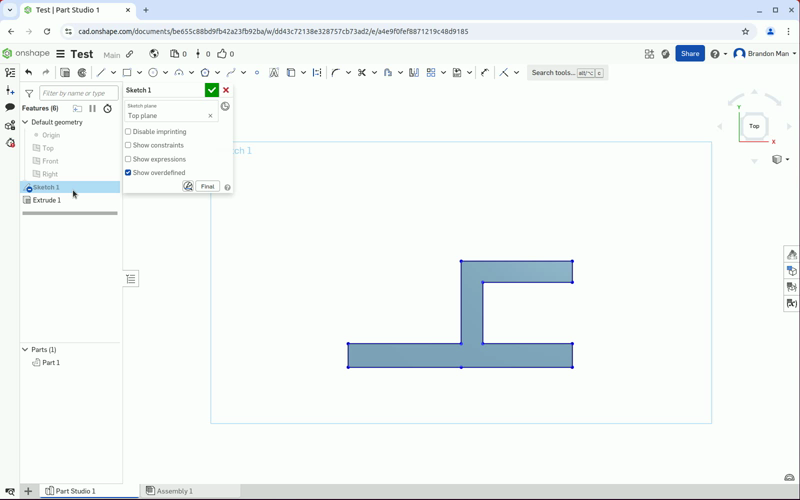
mouse_move(229, 92)
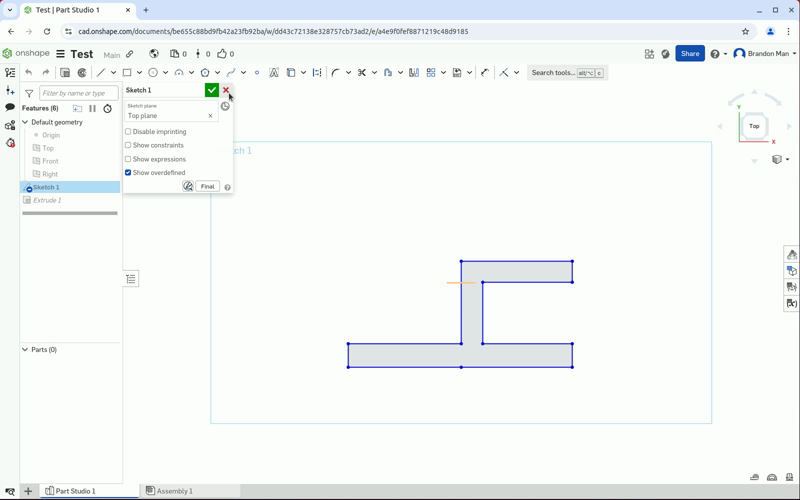
click(229, 92)
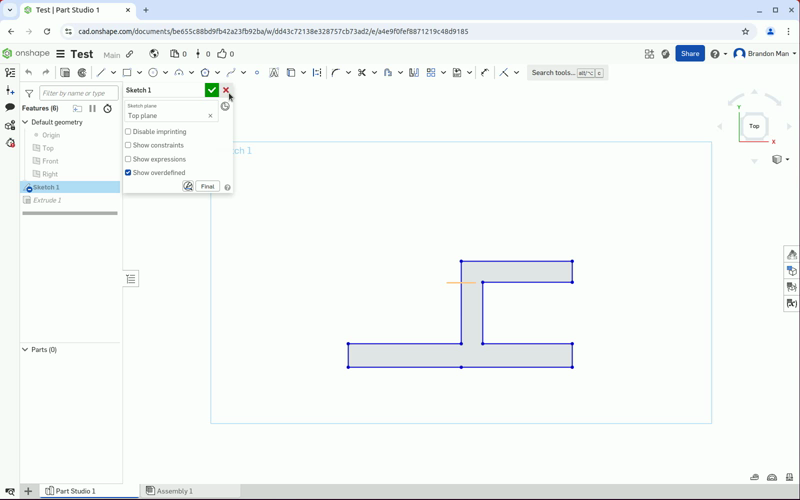
key(shift+s)
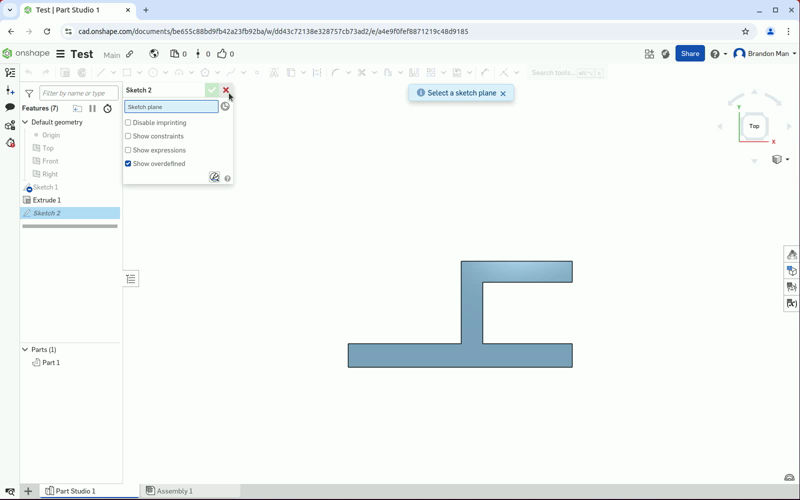
mouse_move(73, 150)
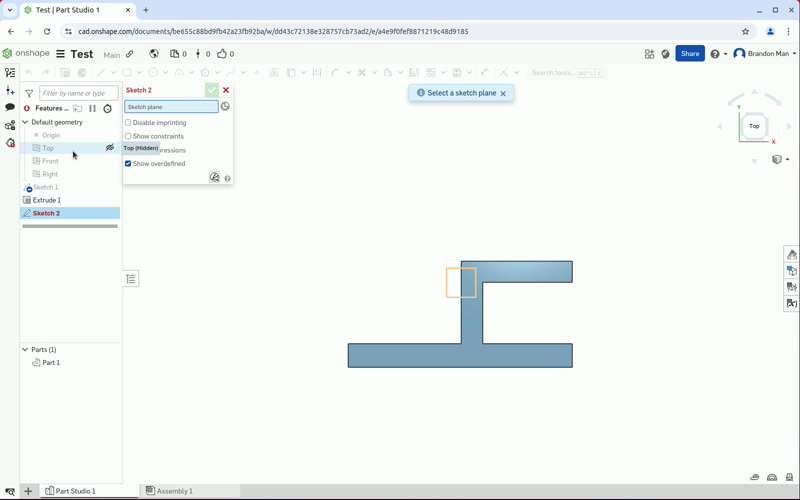
click(73, 150)
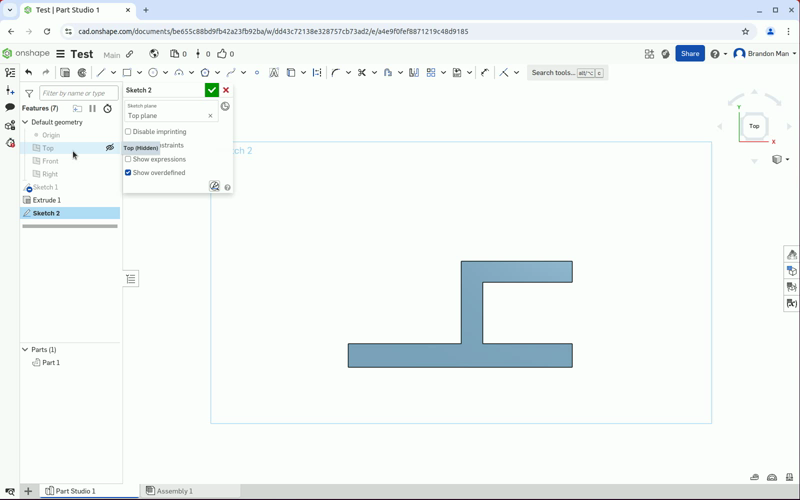
mouse_move(73, 352)
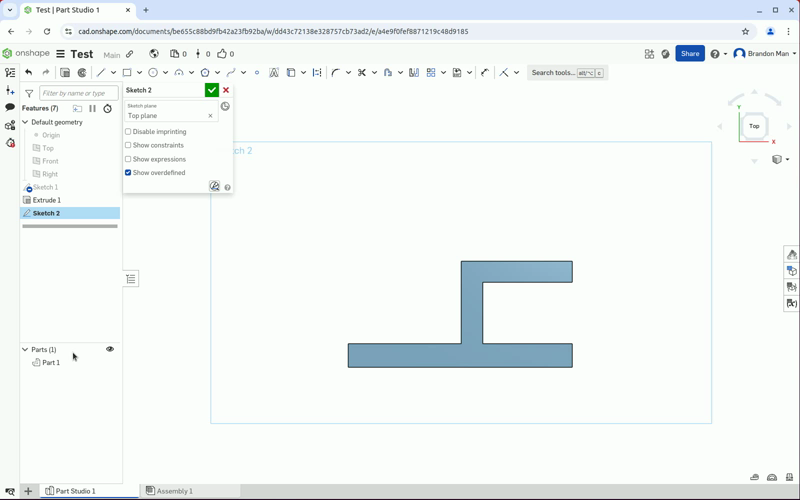
key(y)
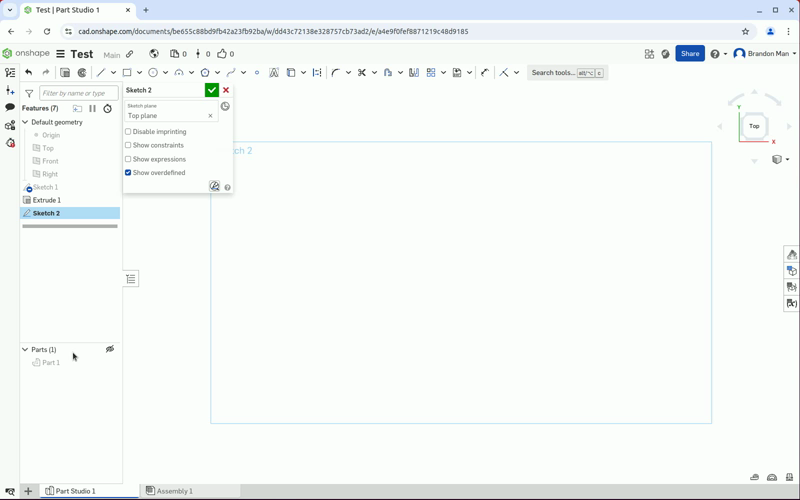
key(l)
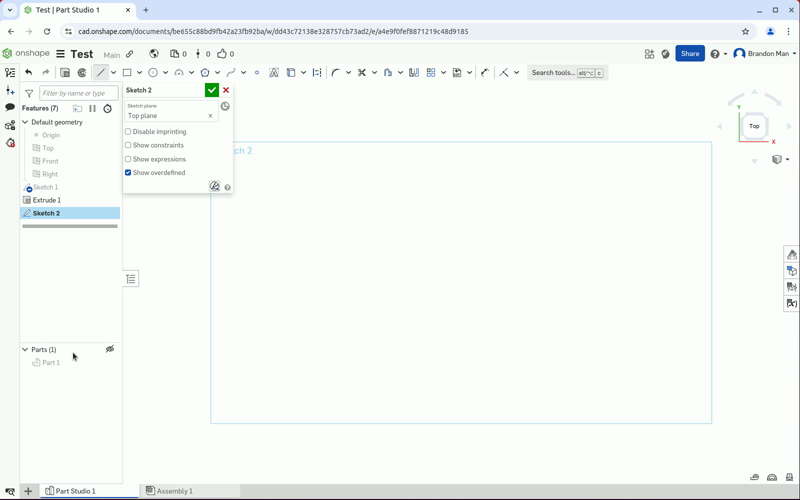
key_down(shift)
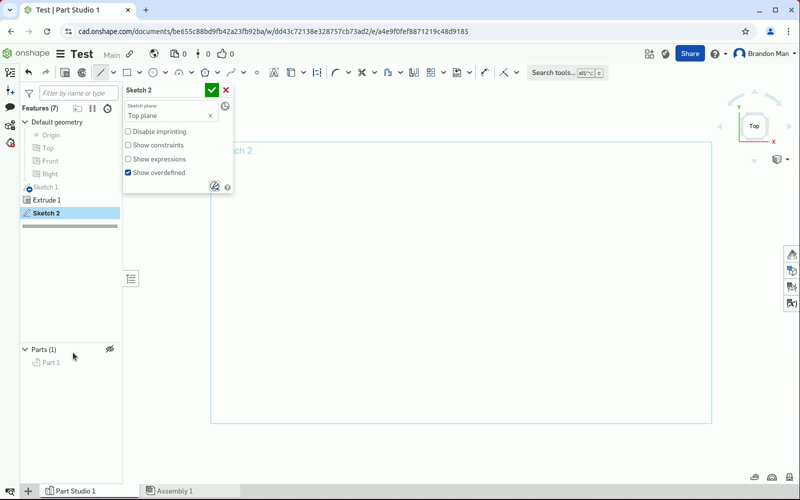
mouse_move(348, 367)
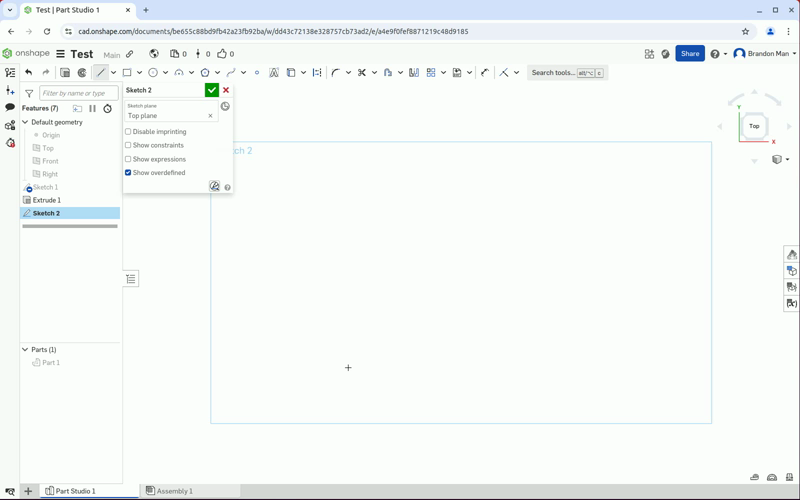
click(348, 367)
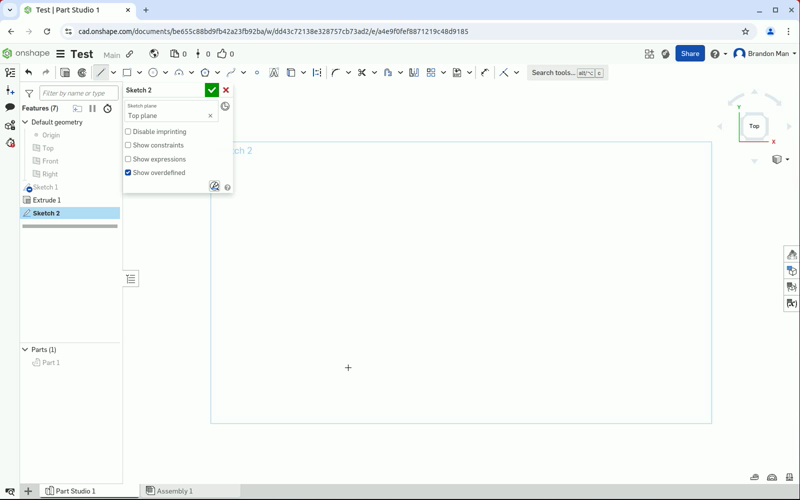
key_up(shift)
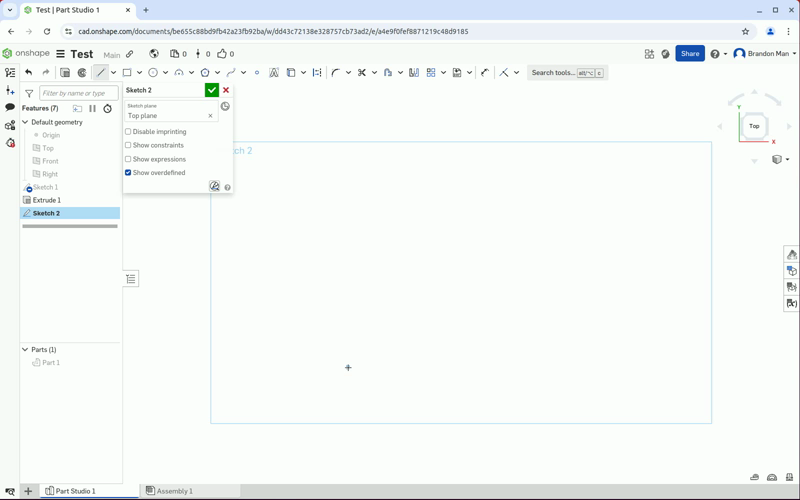
key_down(shift)
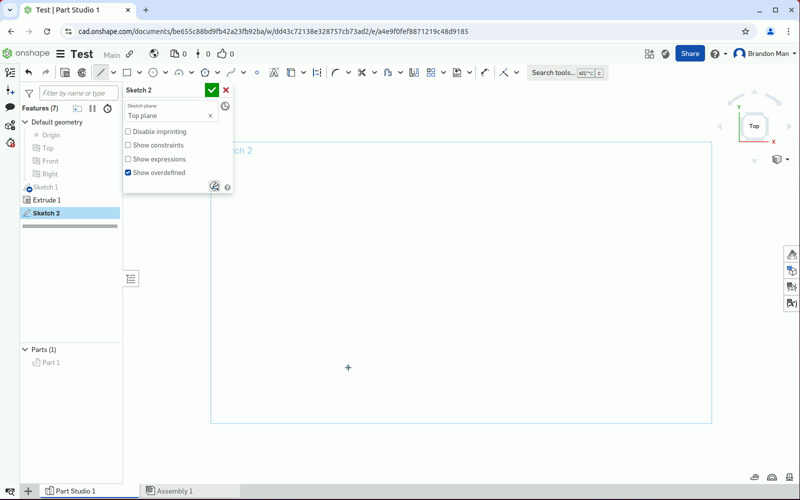
mouse_move(461, 367)
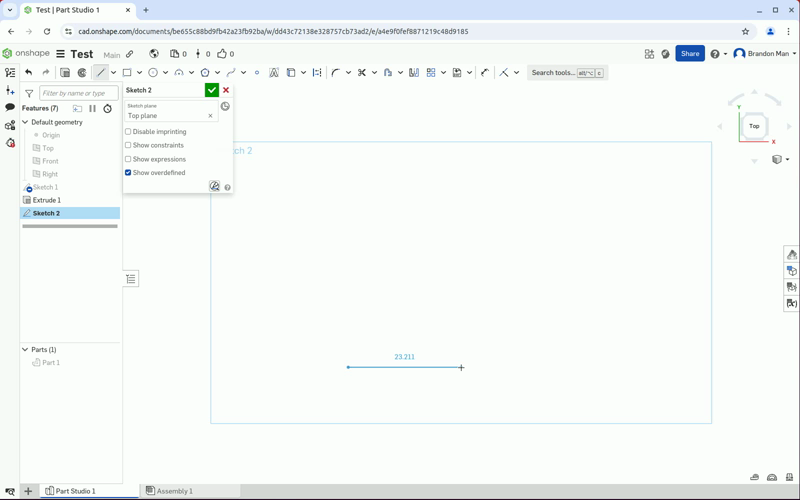
click(461, 367)
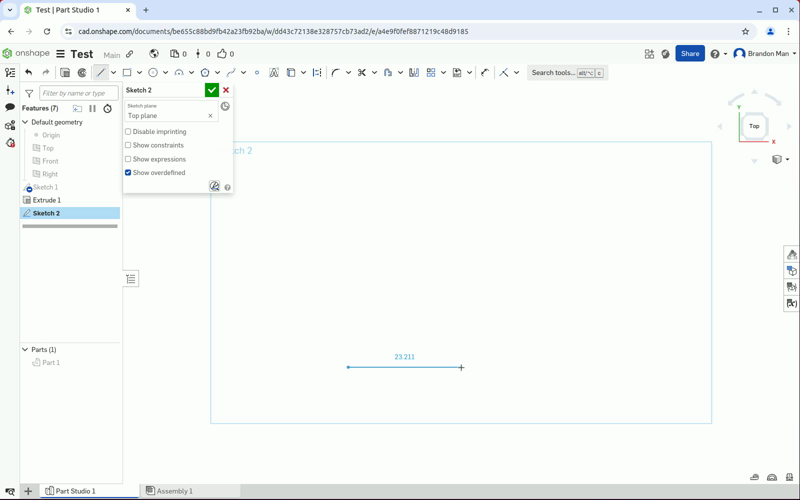
key_up(shift)
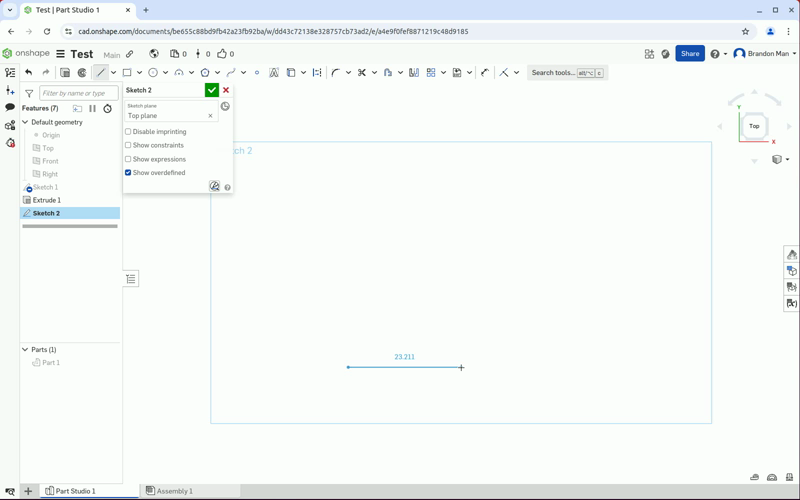
key_down(shift)
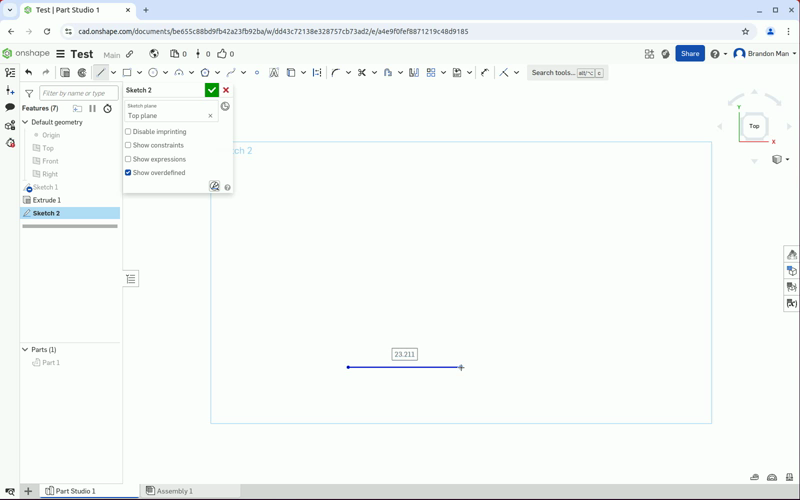
mouse_move(572, 367)
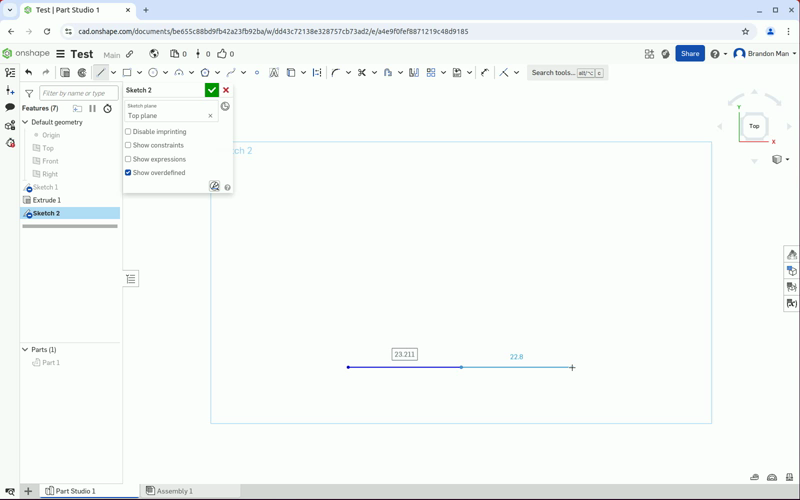
click(572, 367)
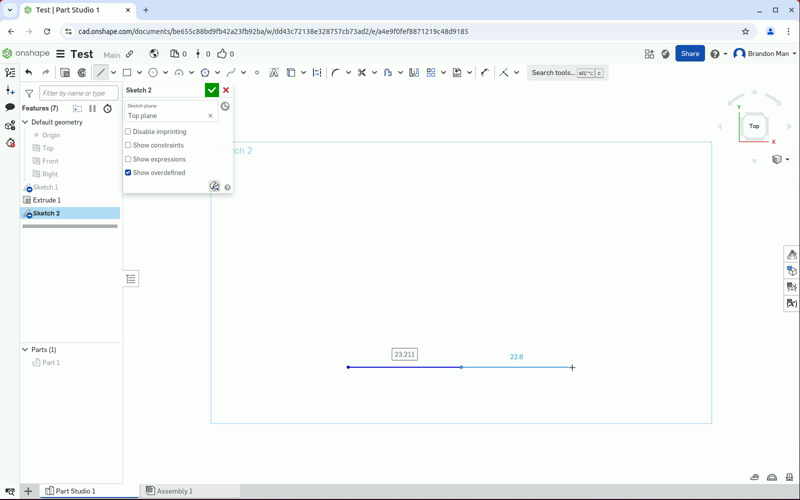
key_up(shift)
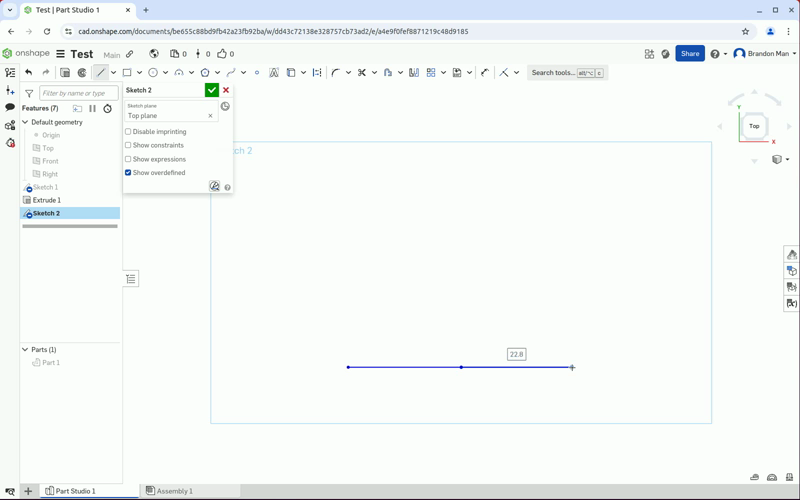
key_down(shift)
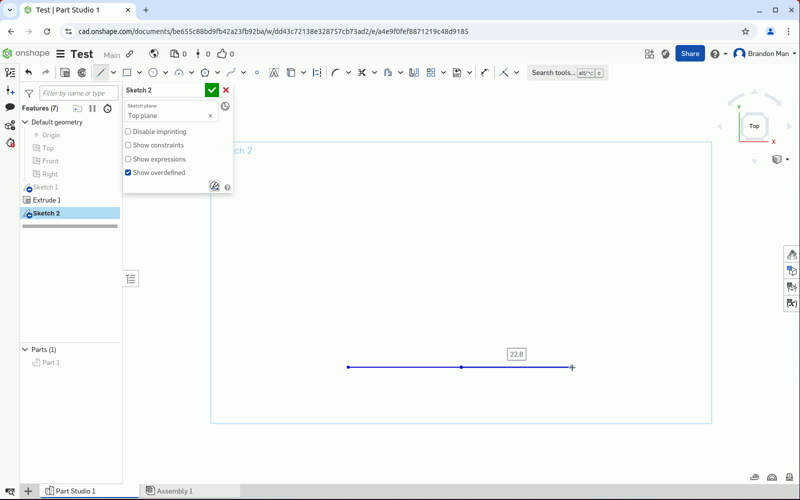
mouse_move(589, 367)
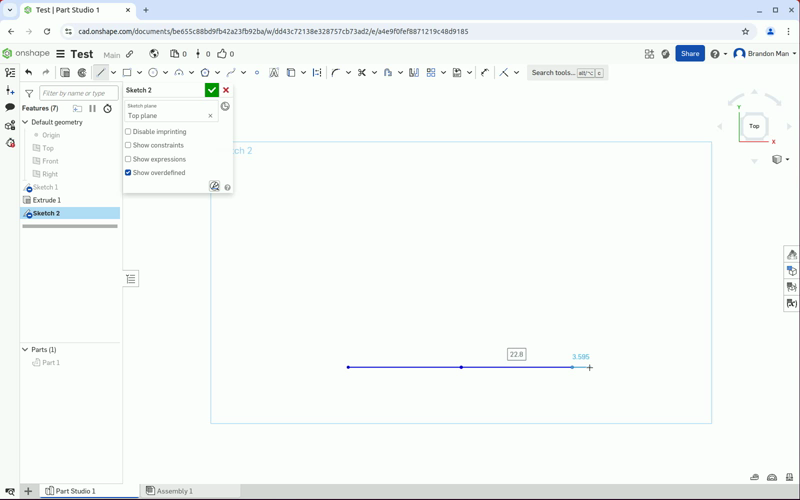
mouse_move(572, 343)
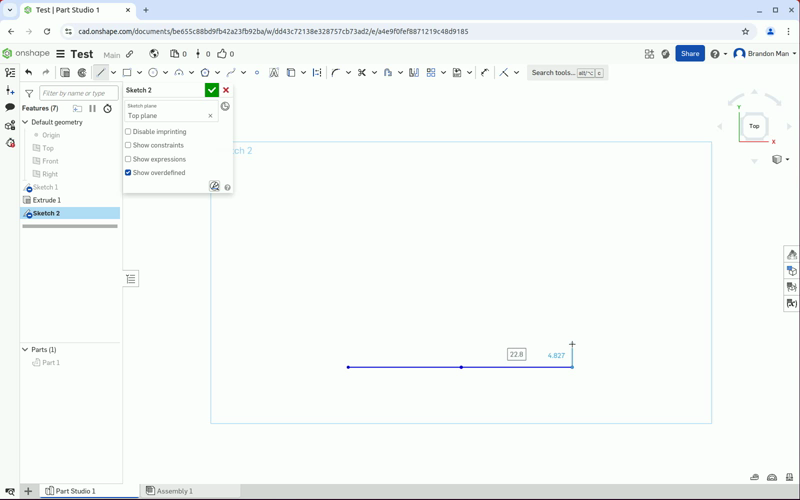
click(572, 343)
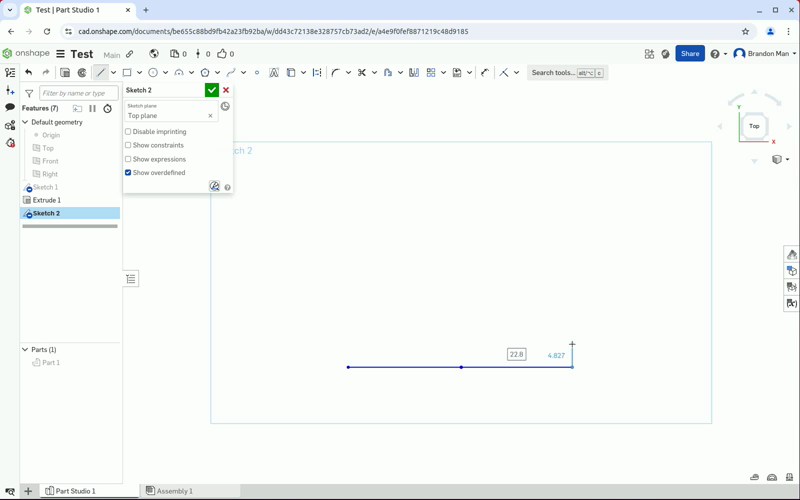
key_up(shift)
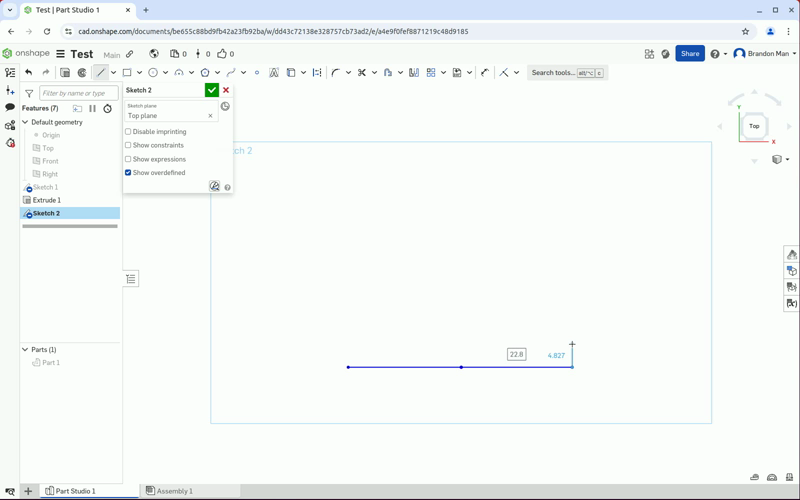
key_down(shift)
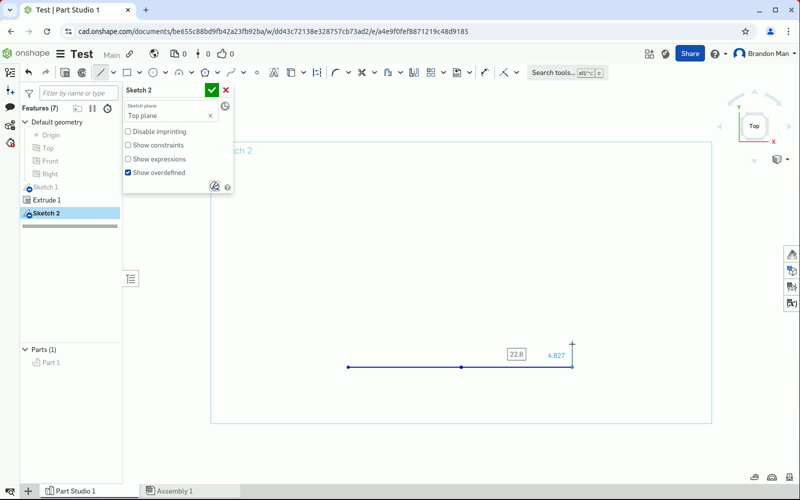
mouse_move(482, 343)
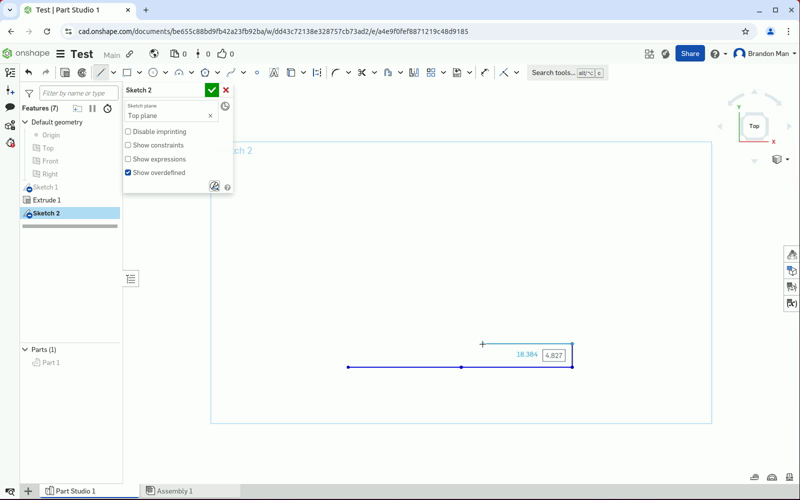
click(482, 343)
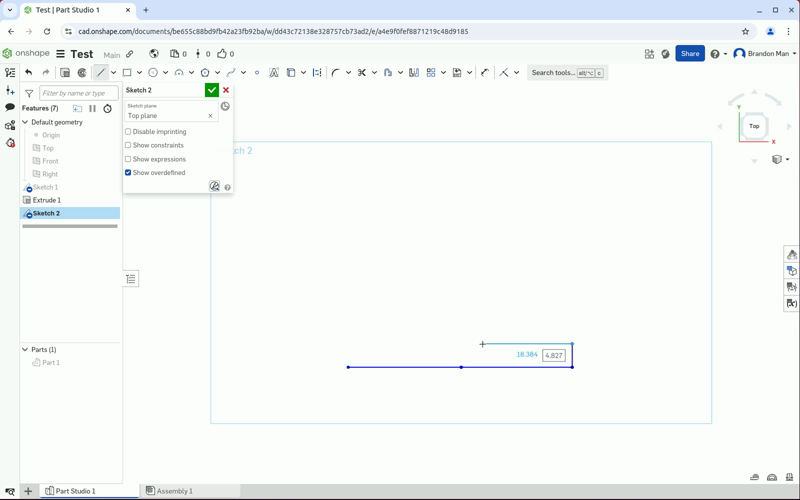
key_up(shift)
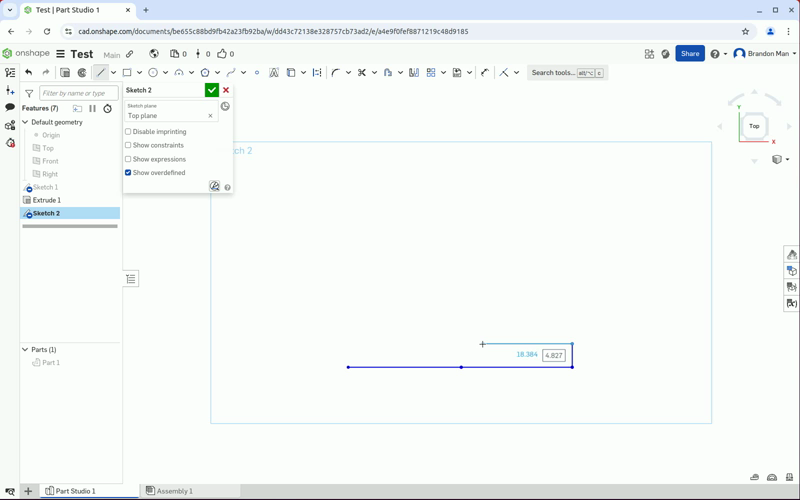
key_down(shift)
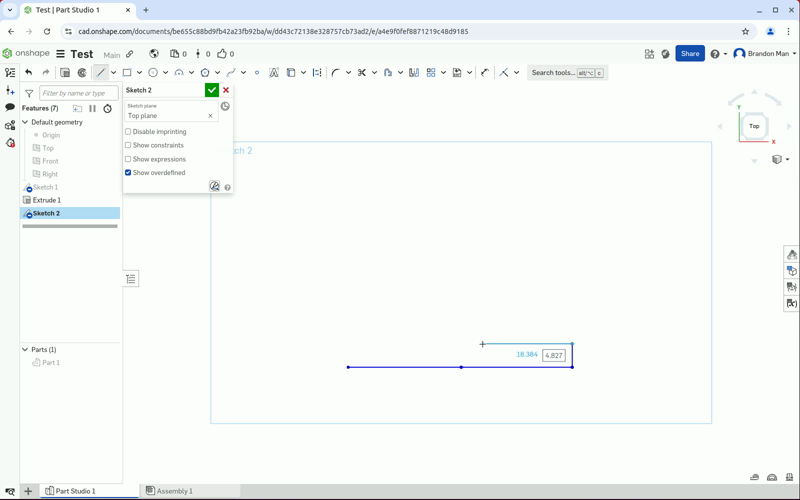
mouse_move(482, 282)
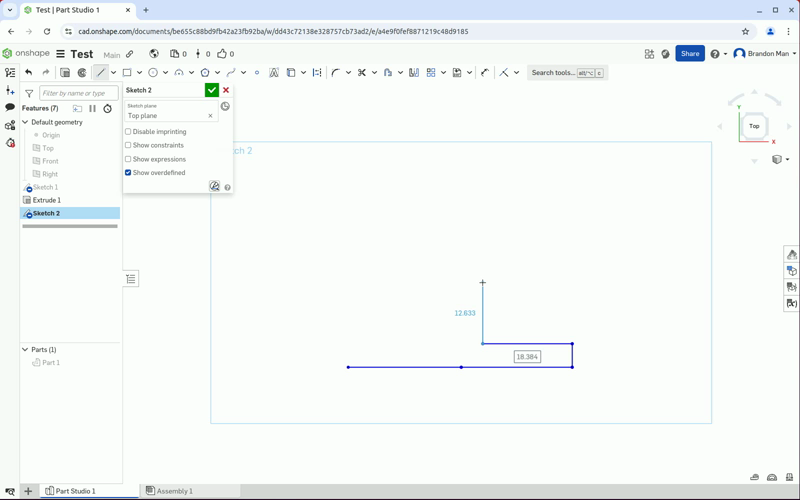
click(482, 282)
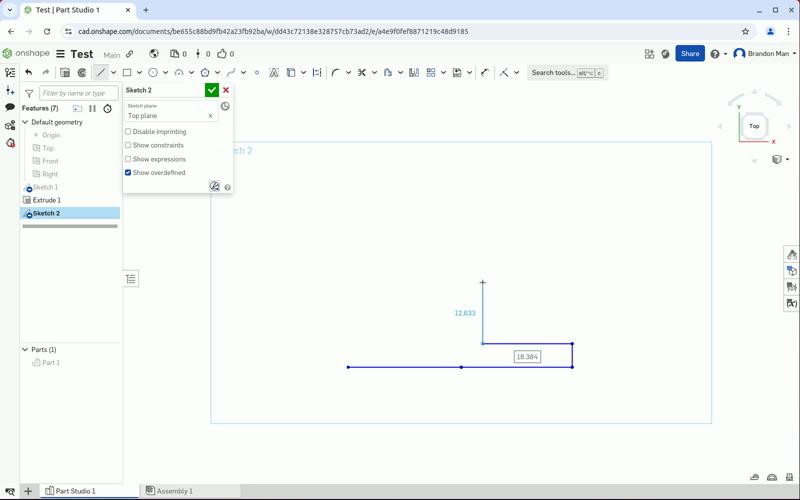
key_up(shift)
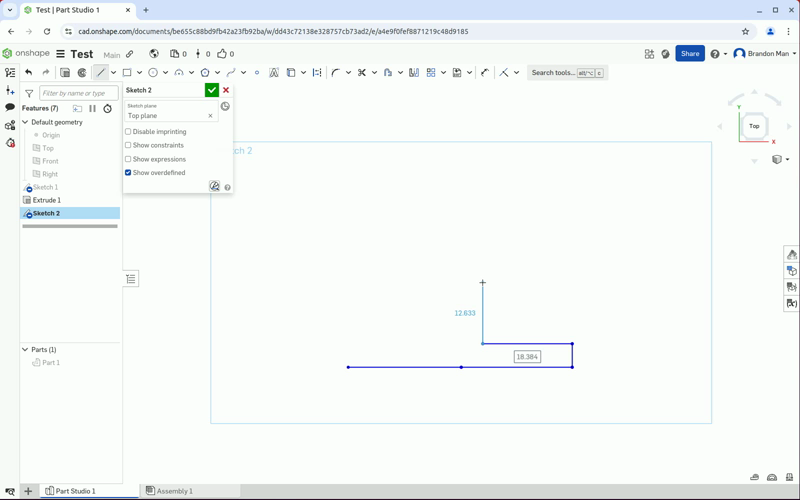
key_down(shift)
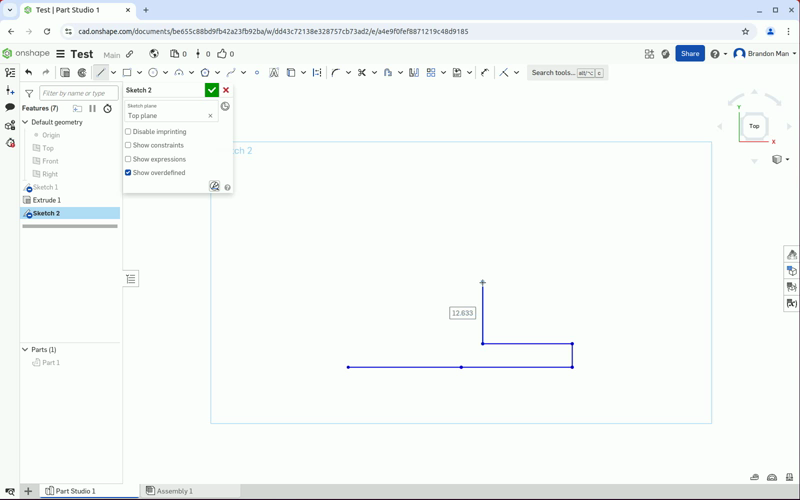
mouse_move(572, 282)
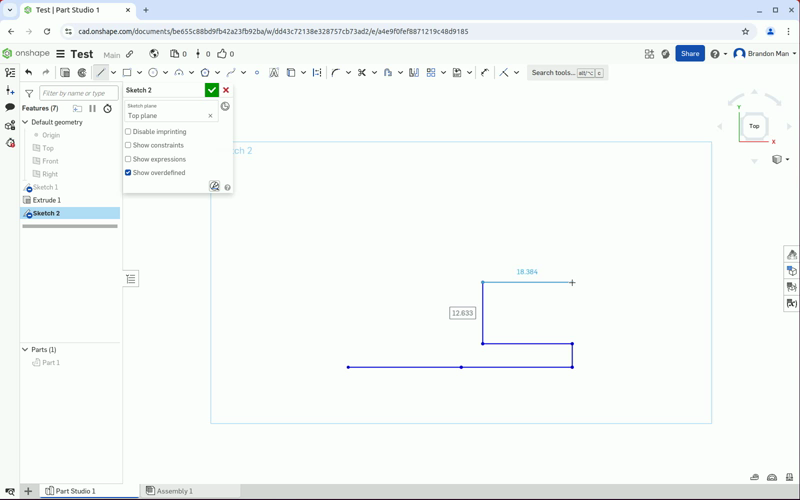
click(572, 282)
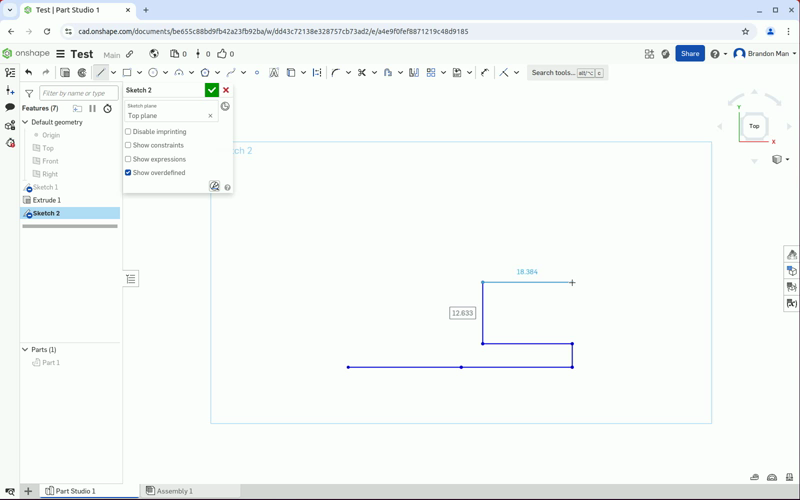
key_up(shift)
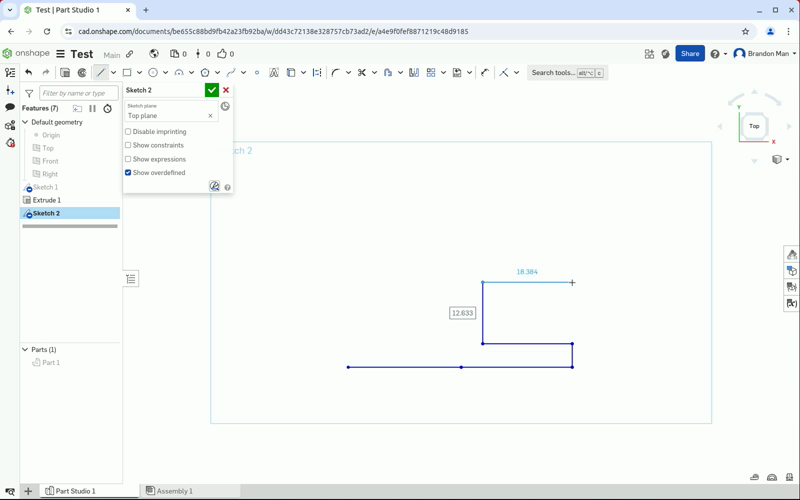
key_down(shift)
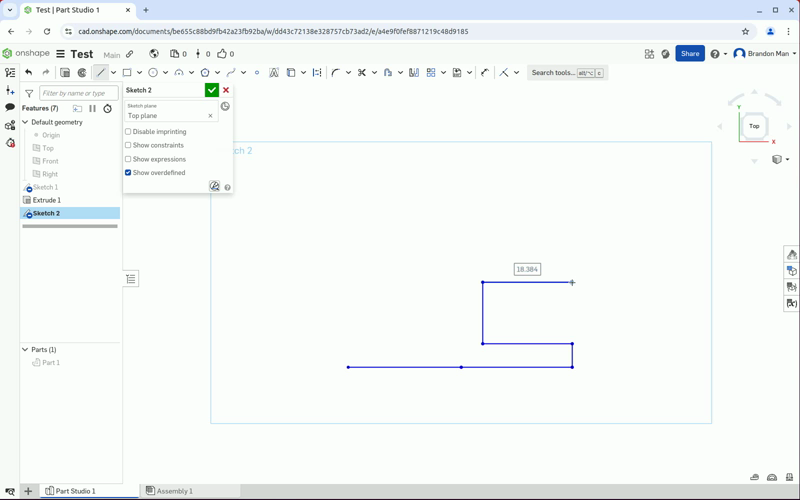
mouse_move(589, 282)
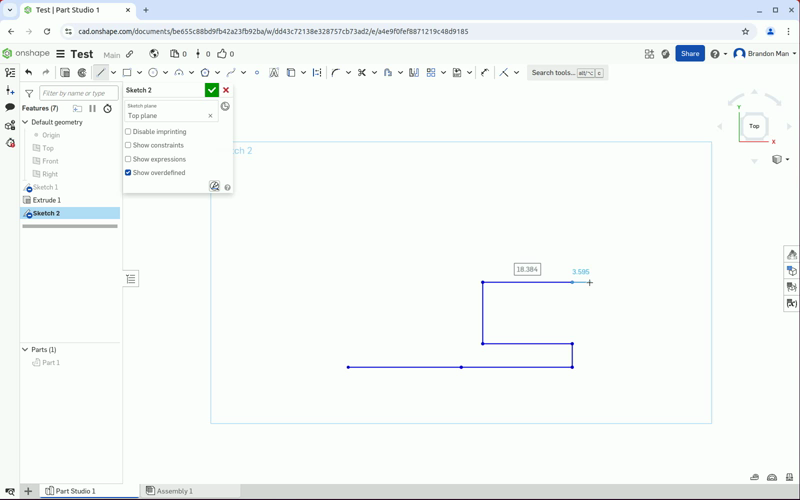
mouse_move(572, 261)
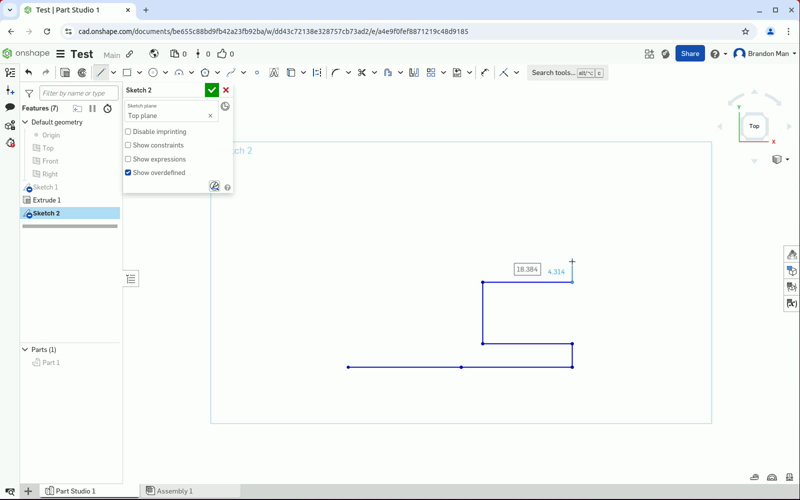
click(572, 261)
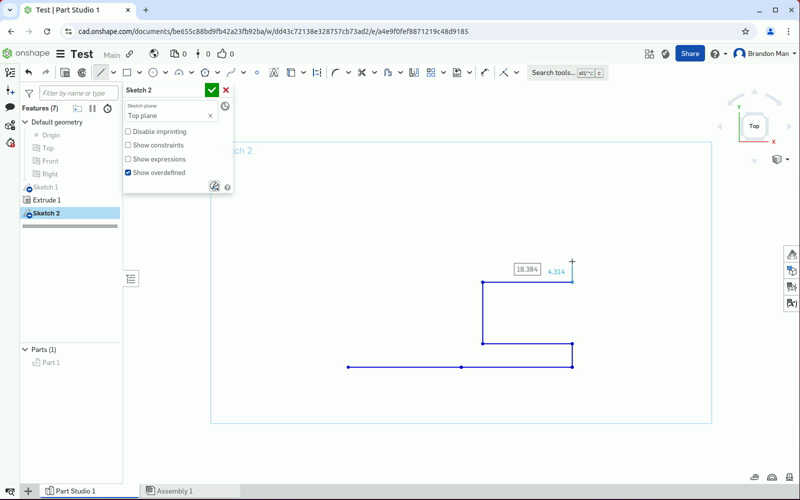
key_up(shift)
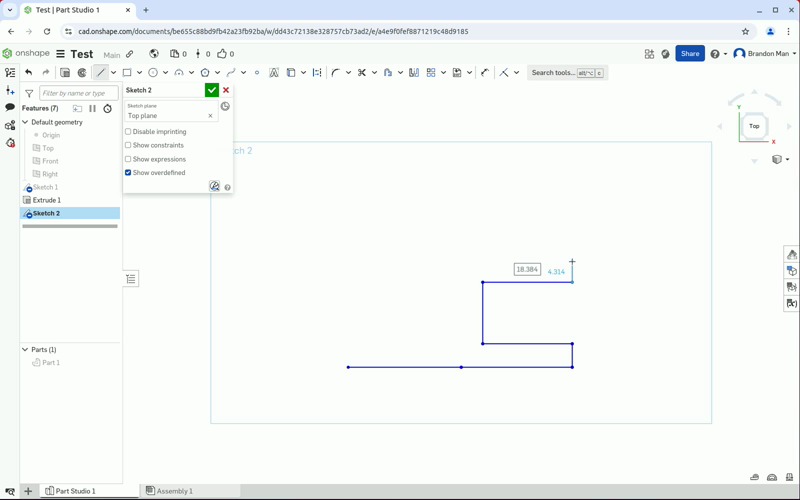
key_down(shift)
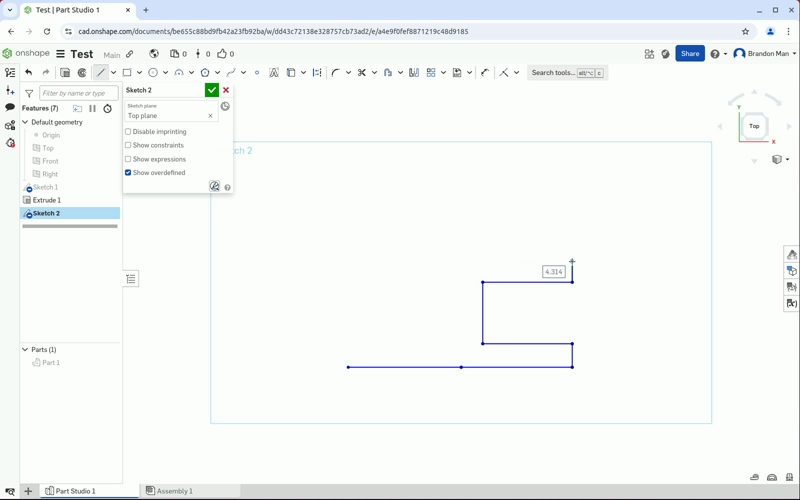
mouse_move(461, 261)
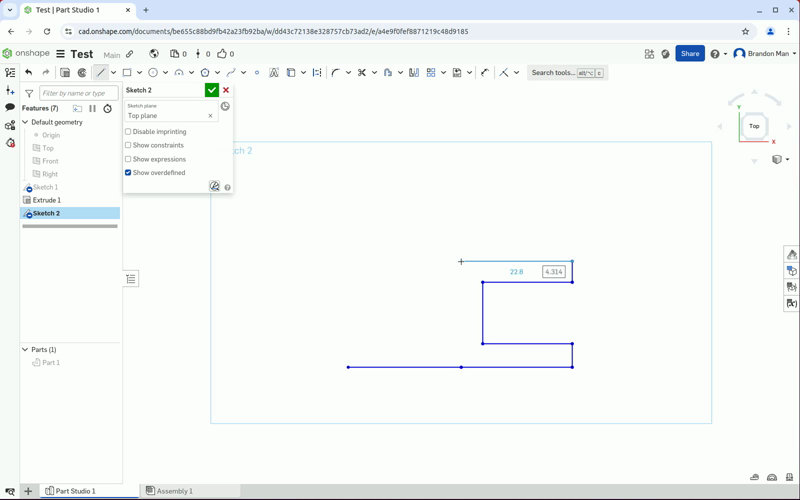
click(461, 261)
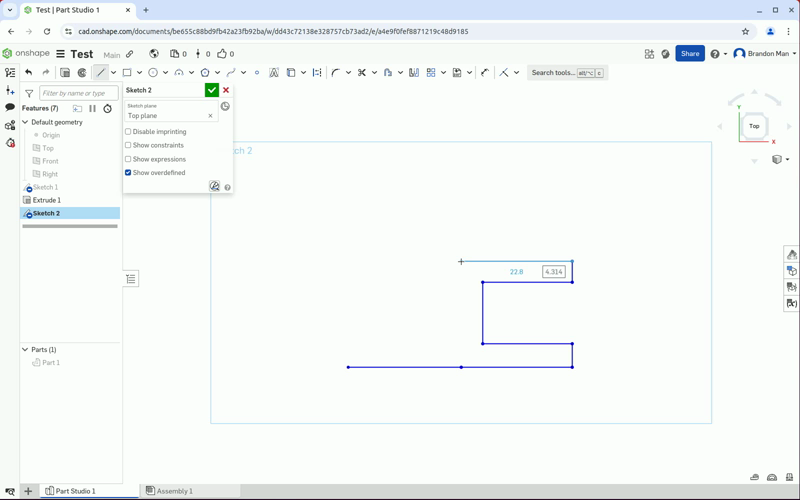
key_up(shift)
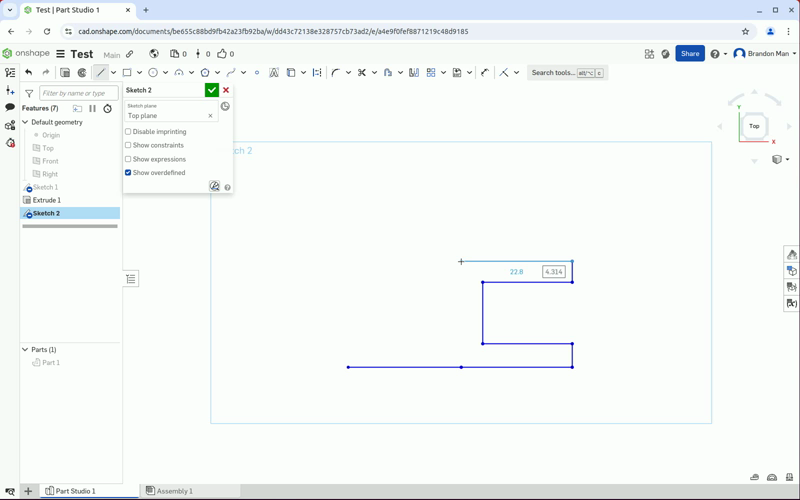
key_down(shift)
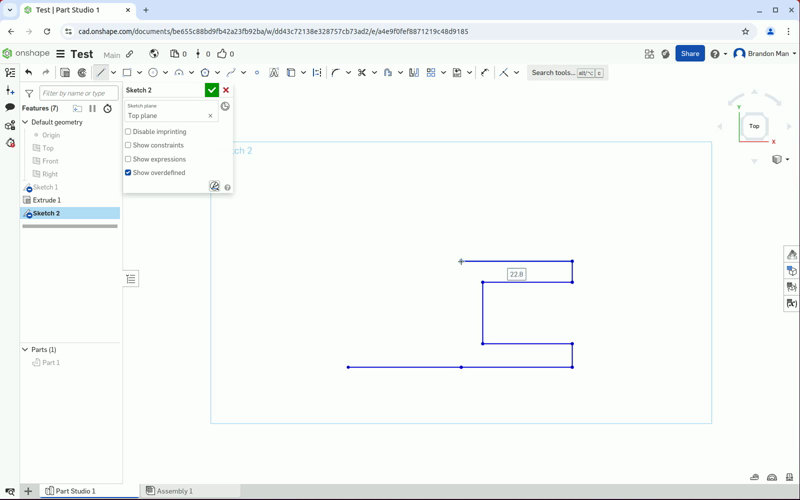
mouse_move(461, 343)
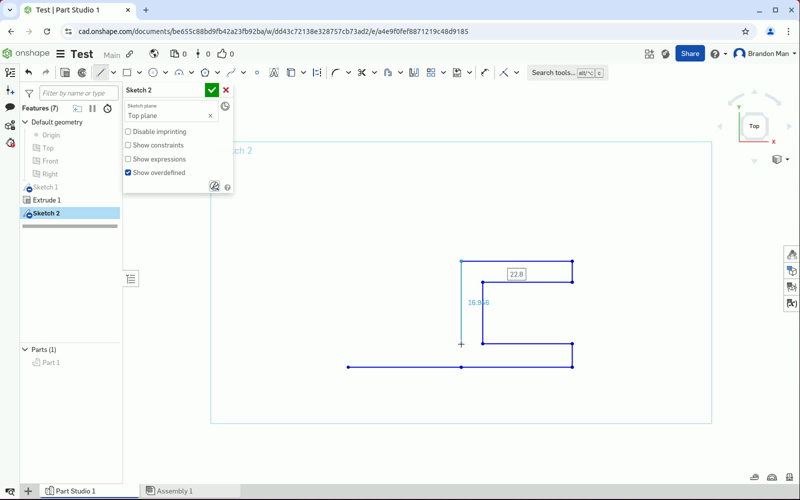
click(461, 343)
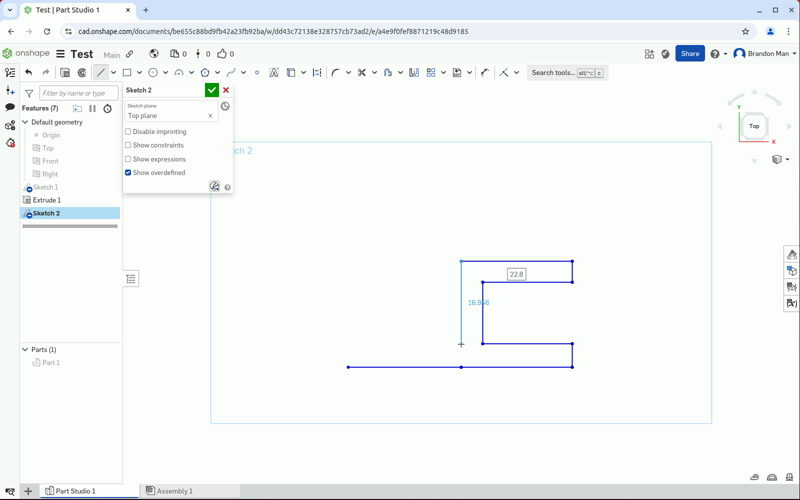
key_up(shift)
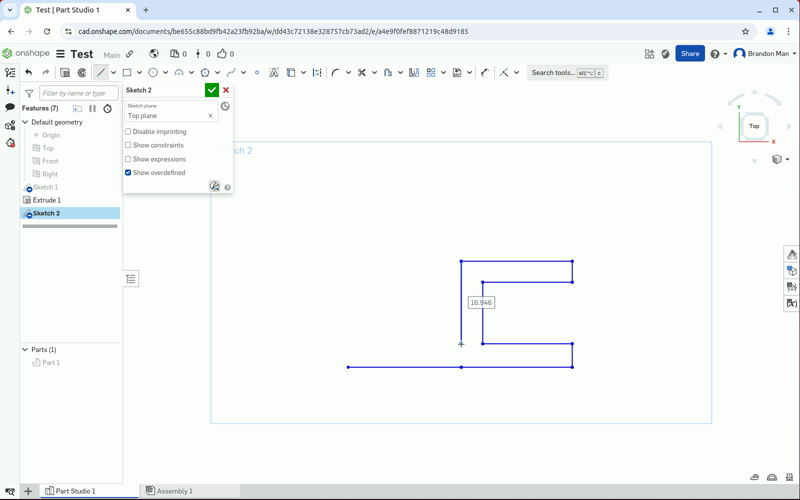
key_down(shift)
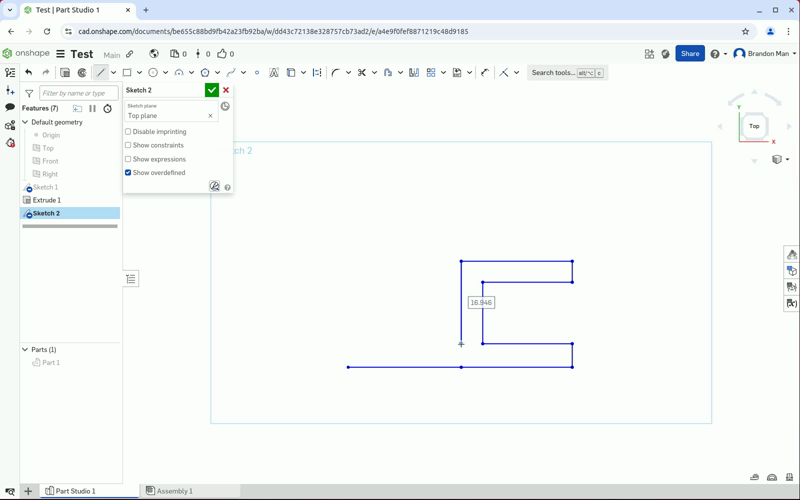
mouse_move(348, 343)
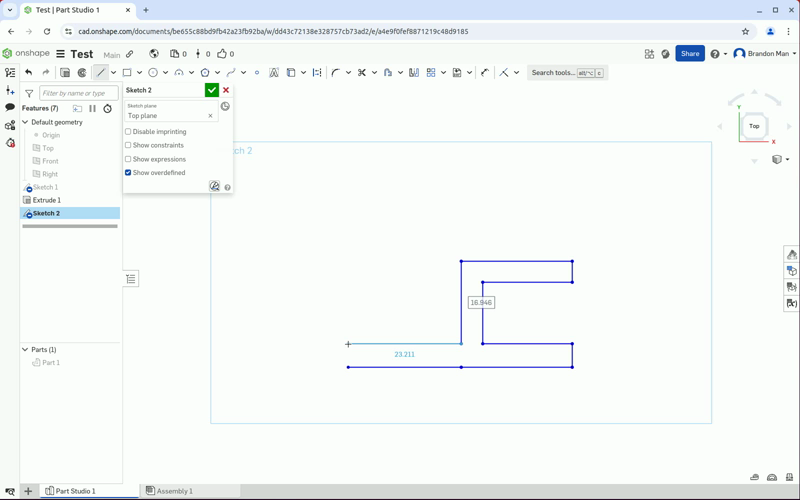
click(348, 343)
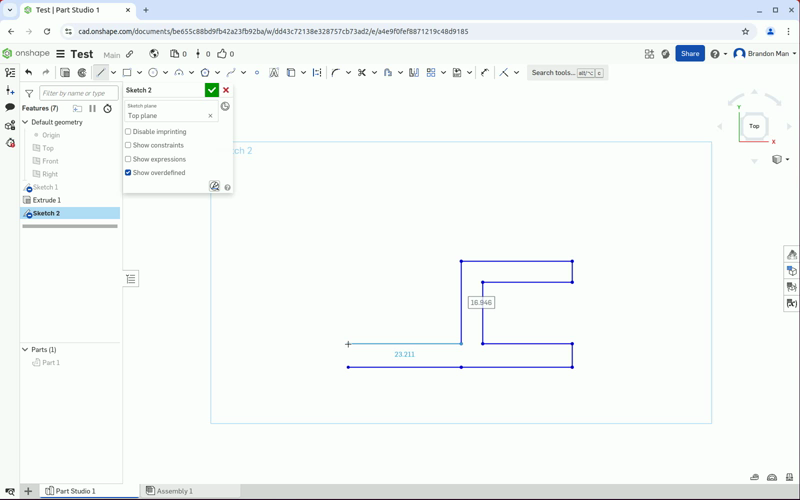
key_up(shift)
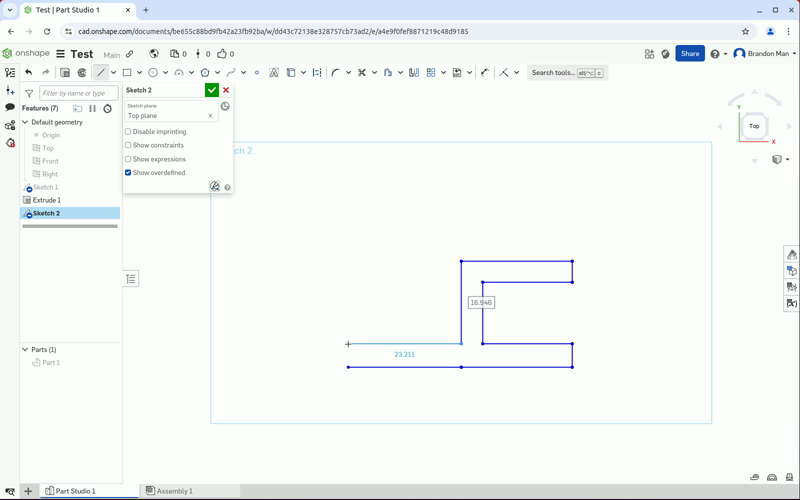
mouse_move(378, 343)
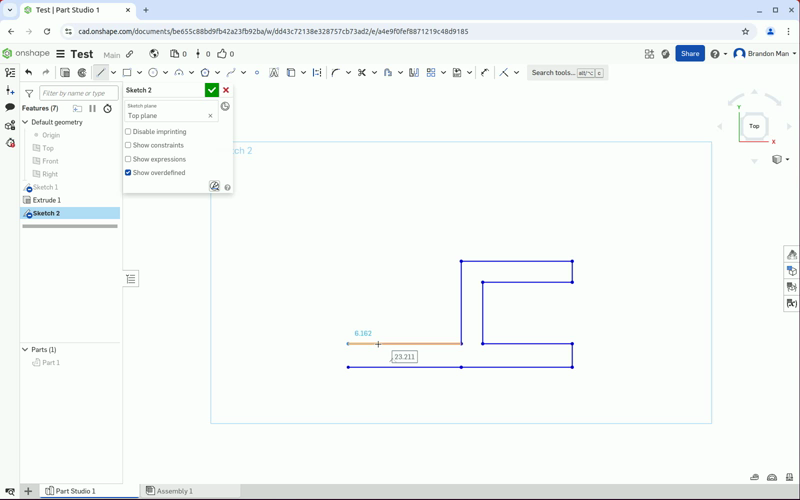
key_down(shift)
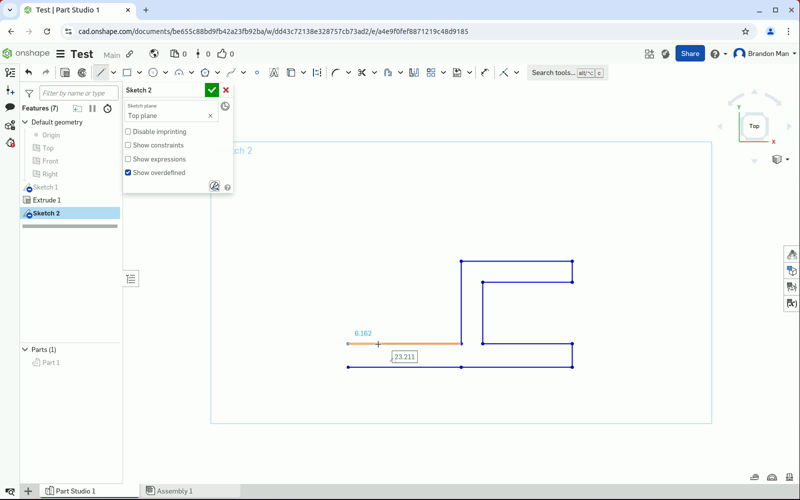
mouse_move(348, 367)
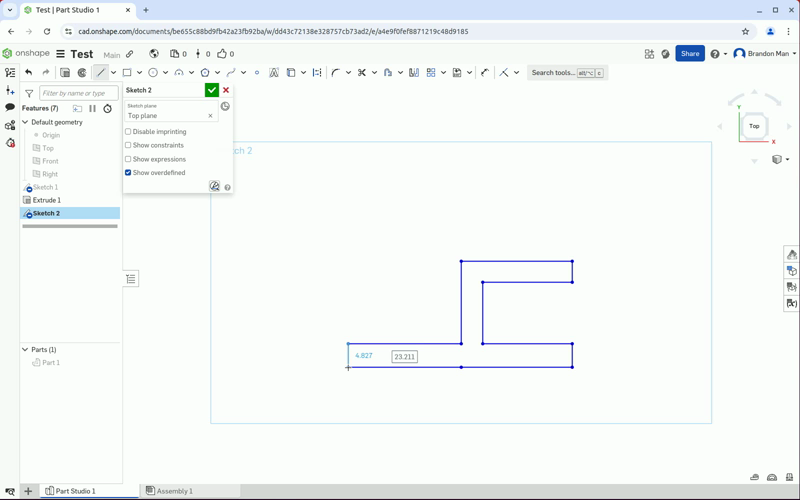
key_up(shift)
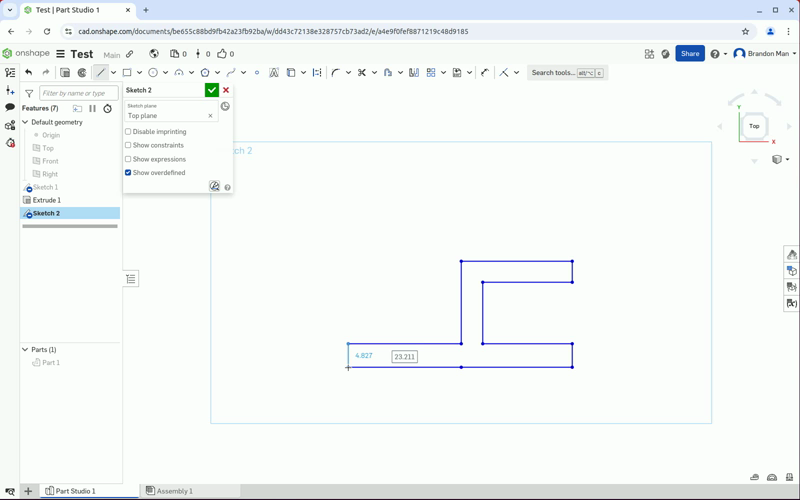
click(348, 367)
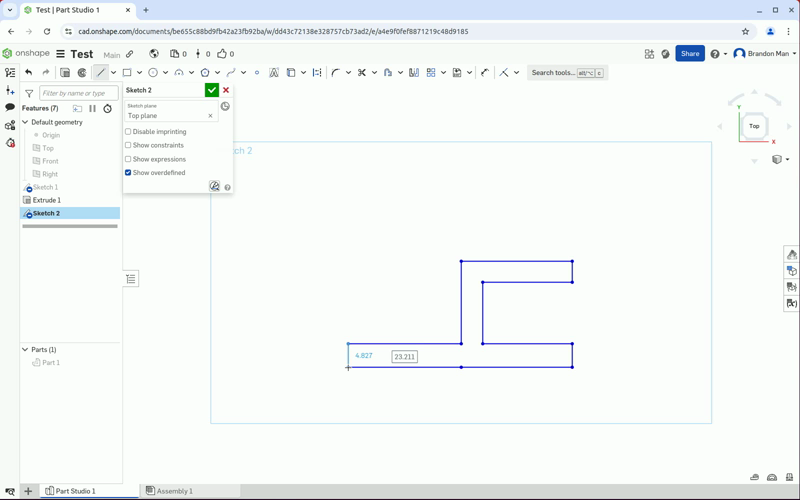
key(esc)
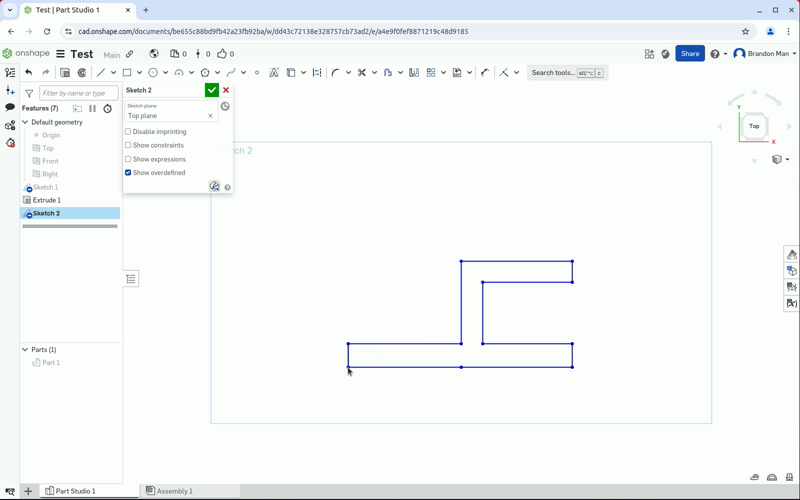
mouse_move(463, 360)
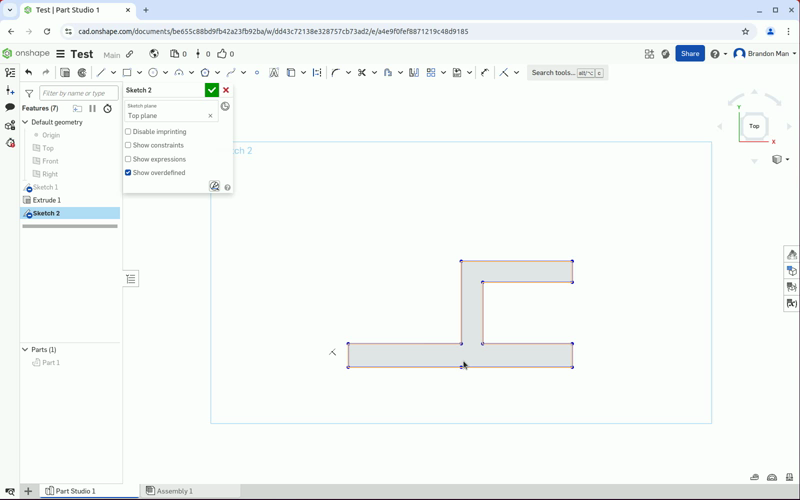
click(463, 360)
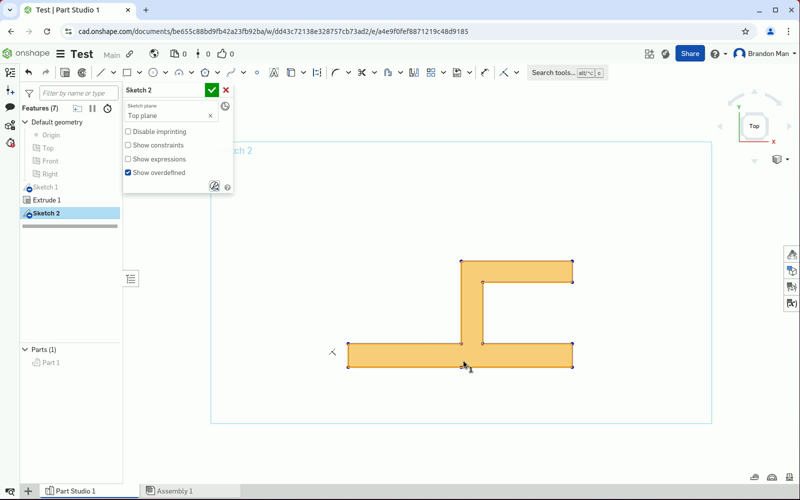
mouse_move(73, 352)
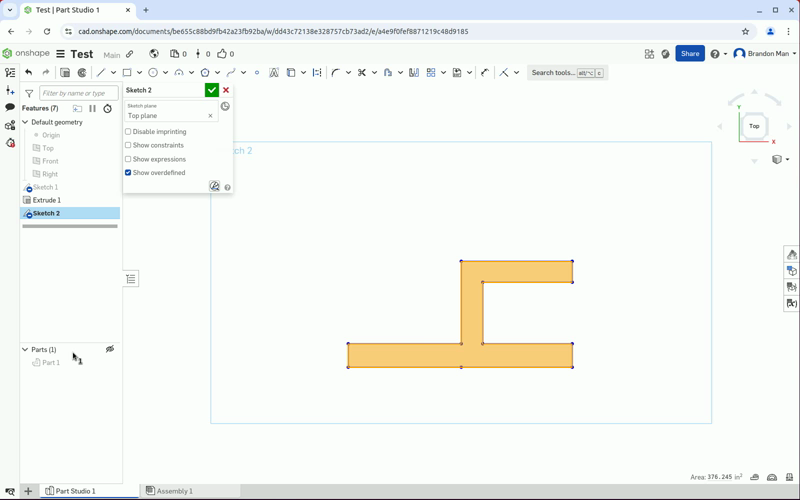
key(shift+y)
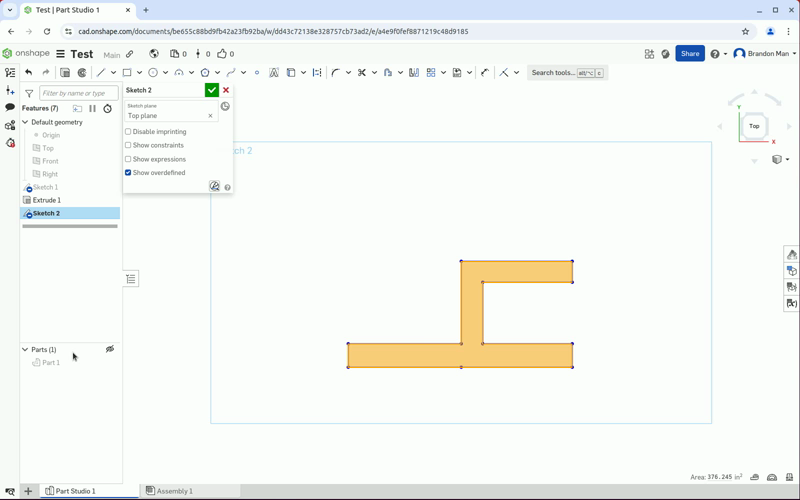
key(shift+e)
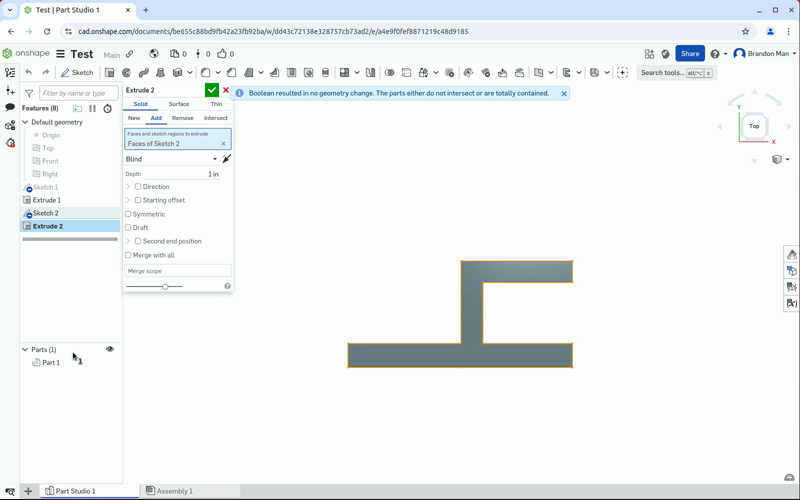
mouse_move(143, 106)
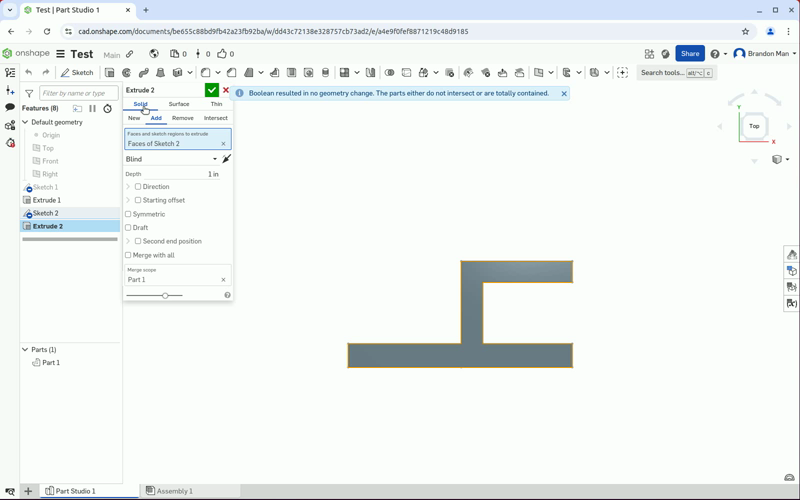
click(143, 106)
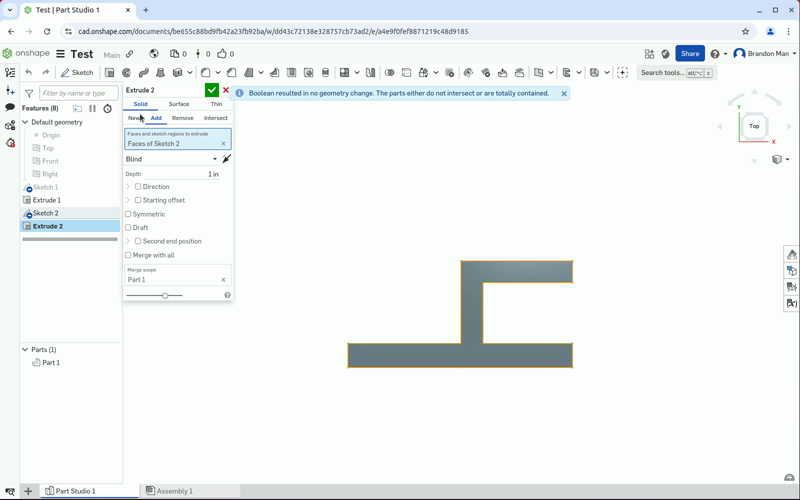
mouse_move(137, 120)
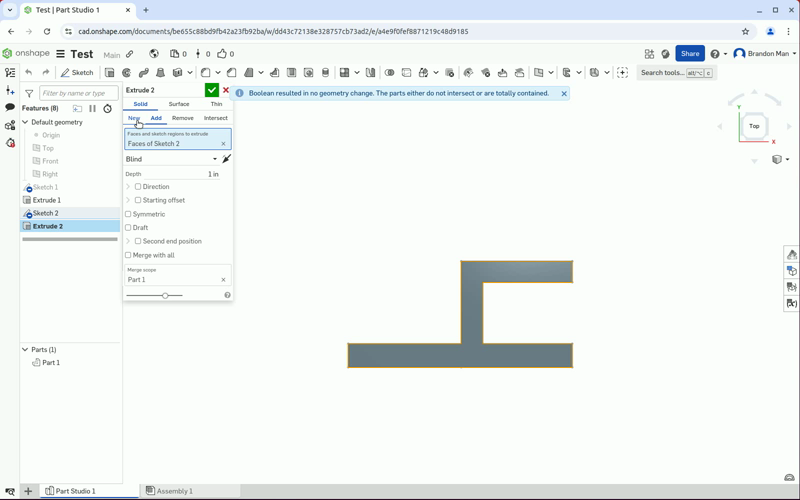
click(137, 120)
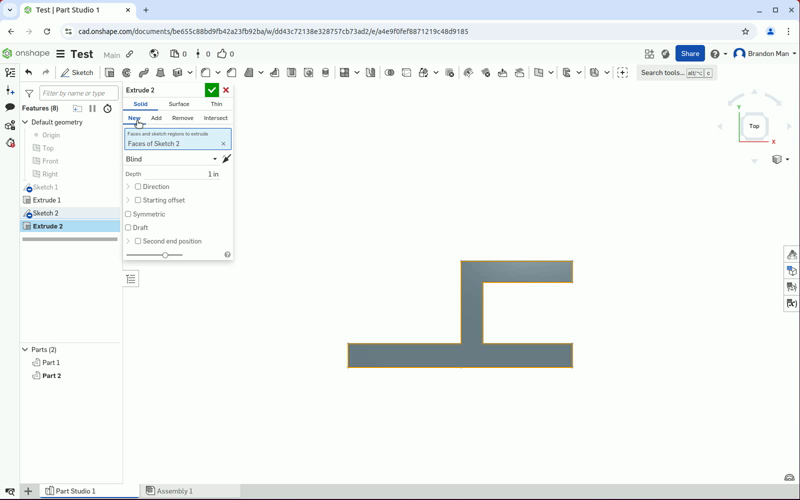
key(tab, 4)
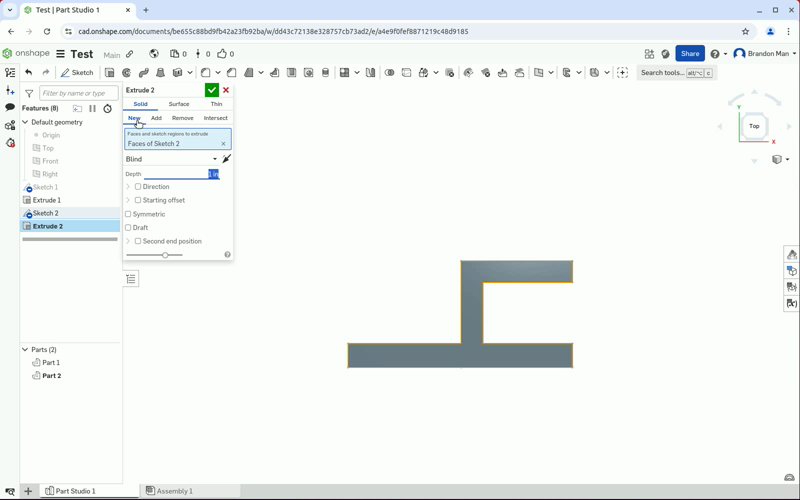
text(23.108)
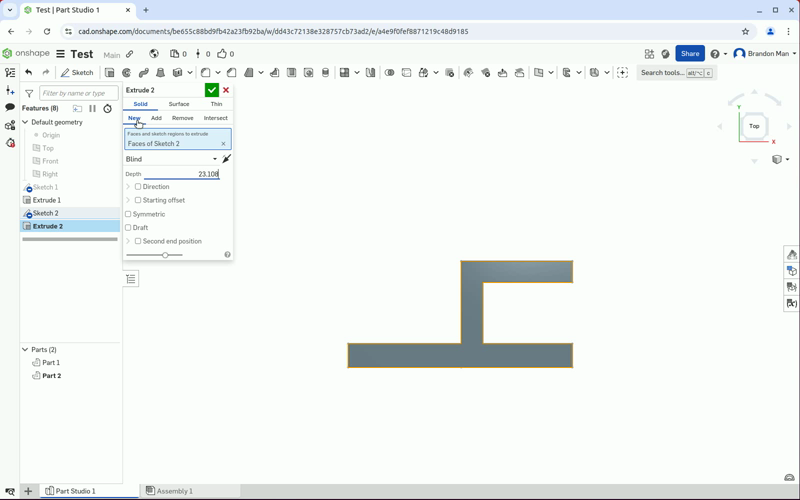
key(enter)
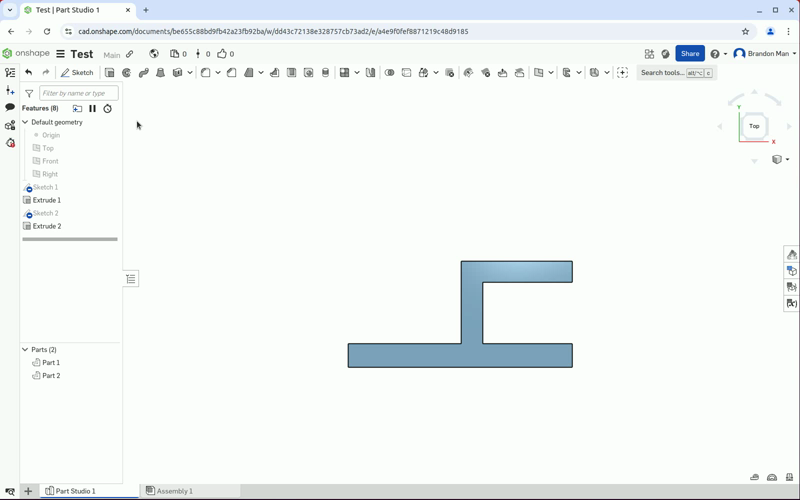
key(shift+h)
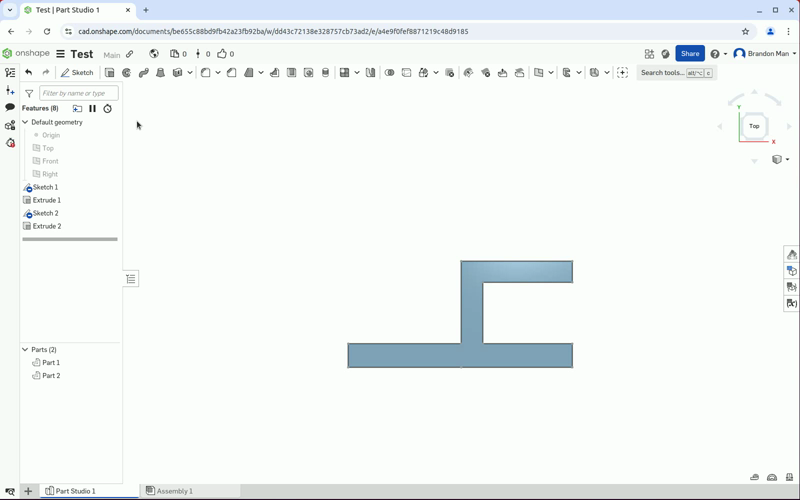
key(shift+h)
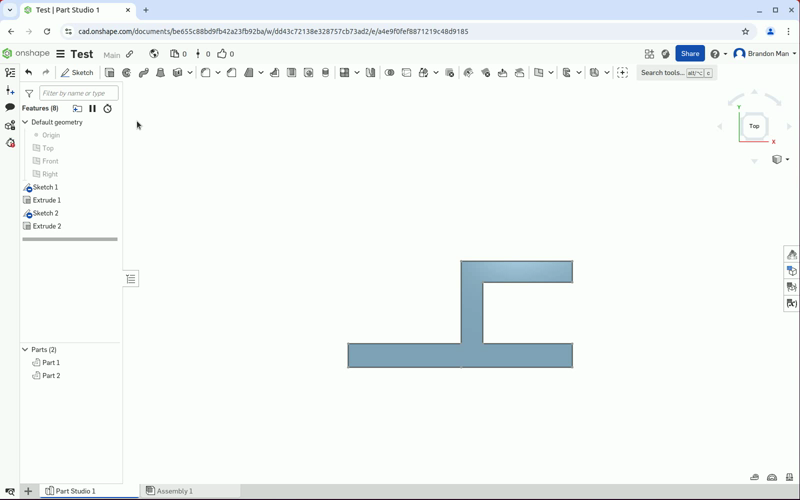
key(shift+7)
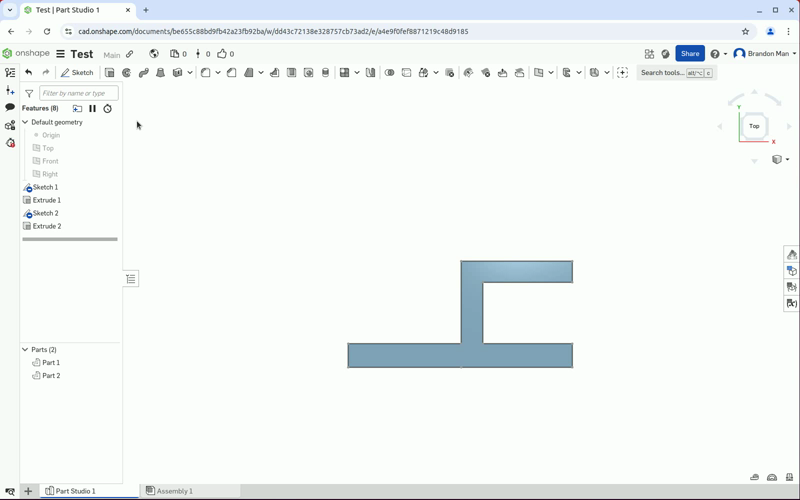
key(up, 3)
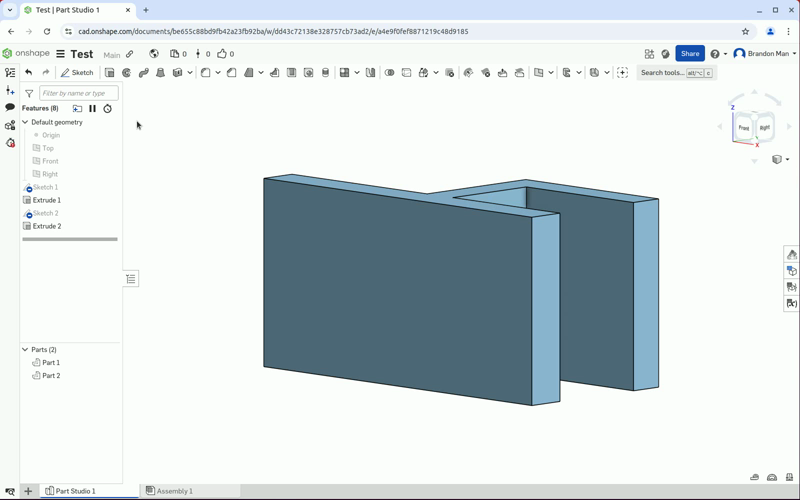
key(left, 3)
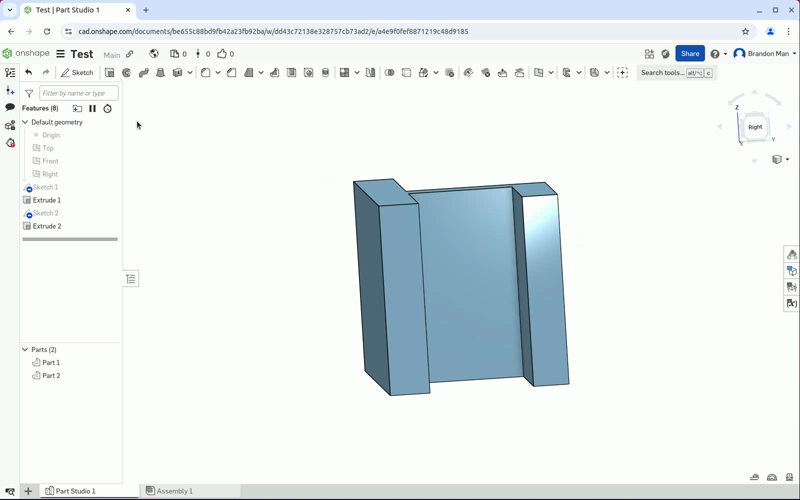
key(right, 3)
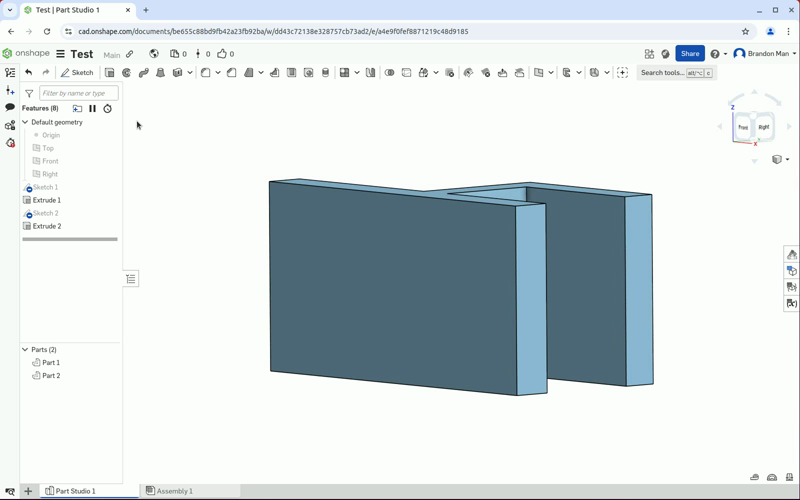
key(down, 3)
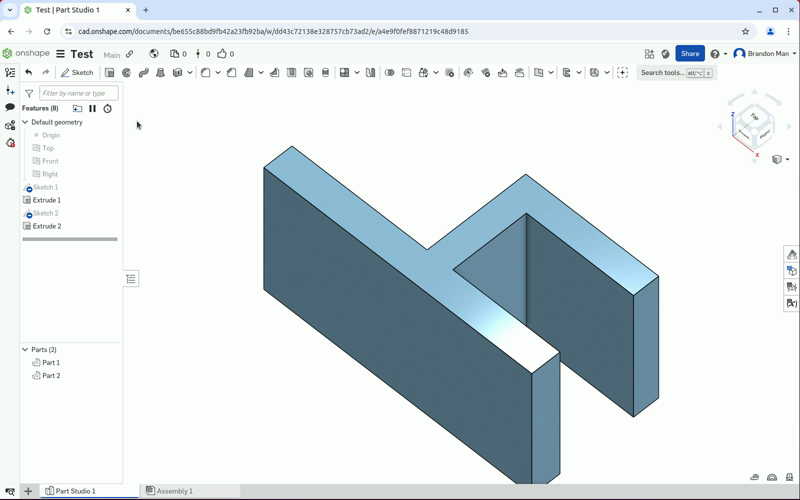
mouse_move(73, 189)
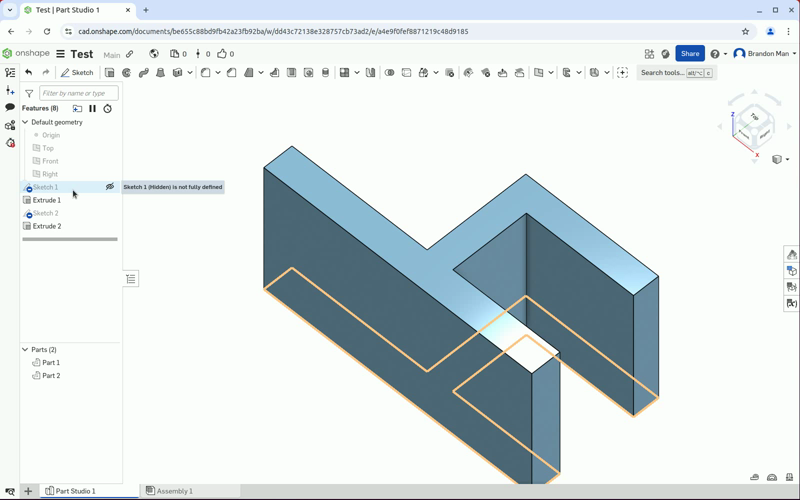
click(73, 189)